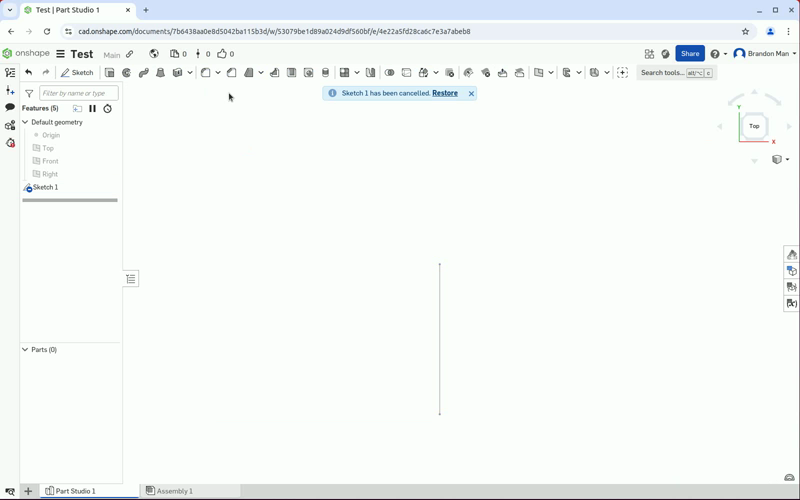
key(shift+h)
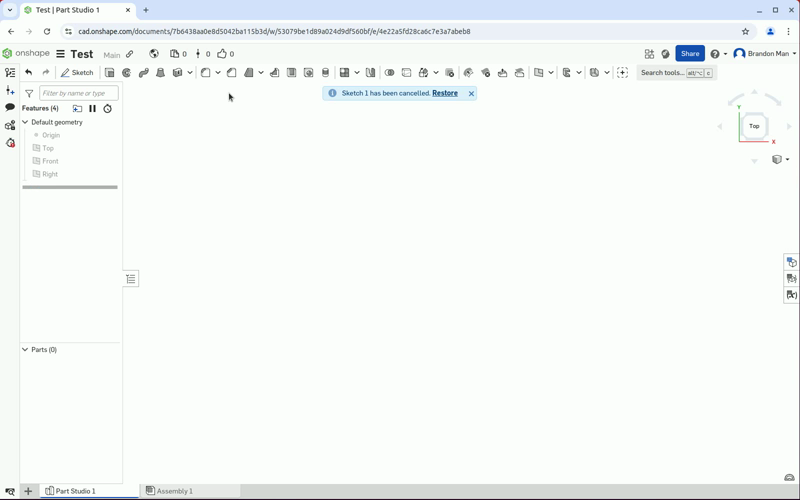
mouse_move(73, 352)
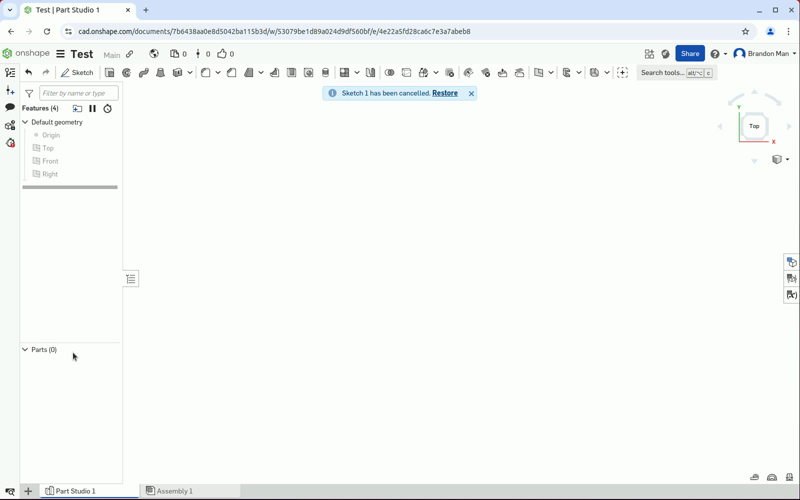
key(y)
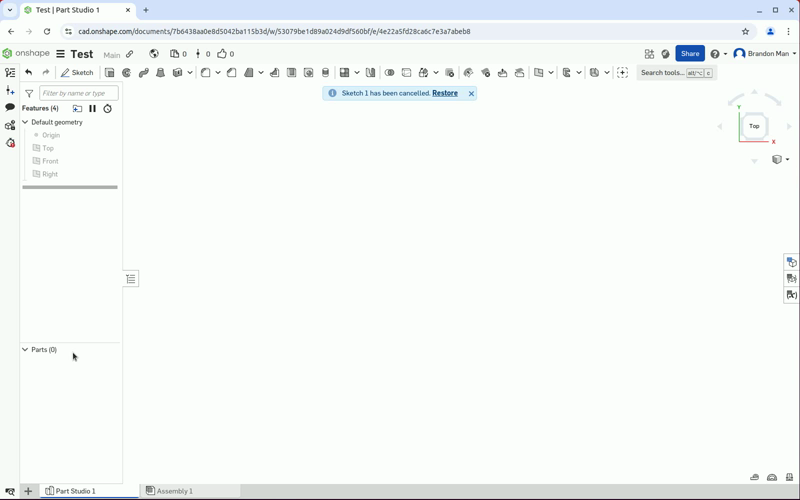
key(shift+p)
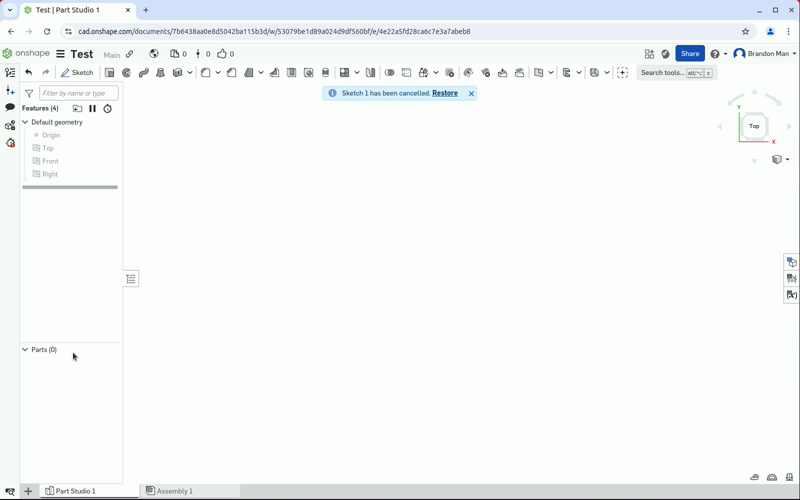
key(space)
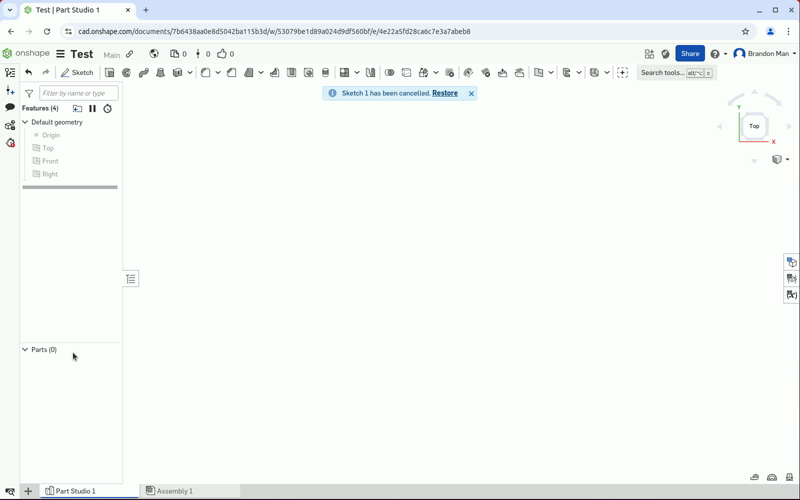
key_down(shift)
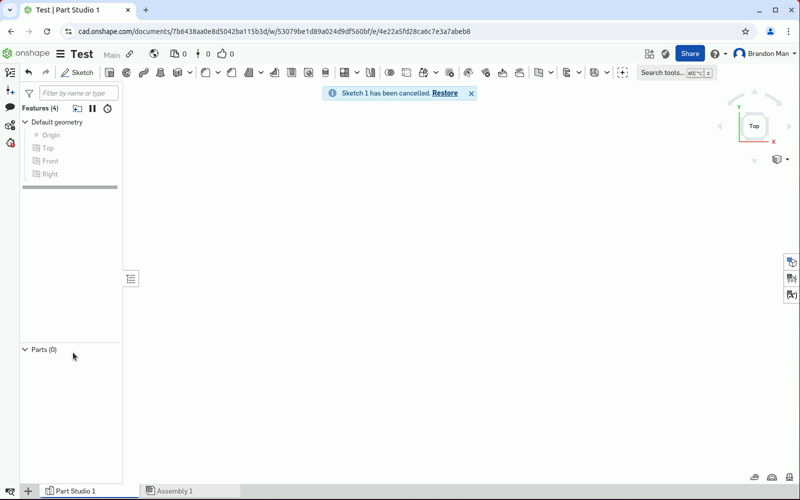
key(up)
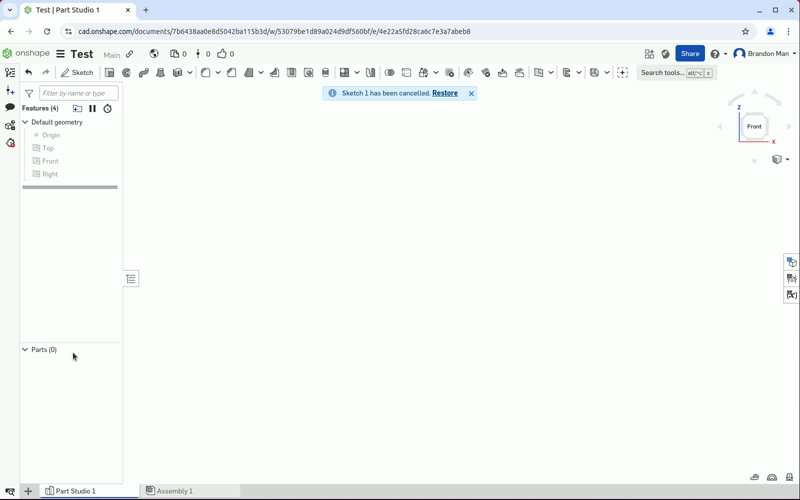
key_up(shift)
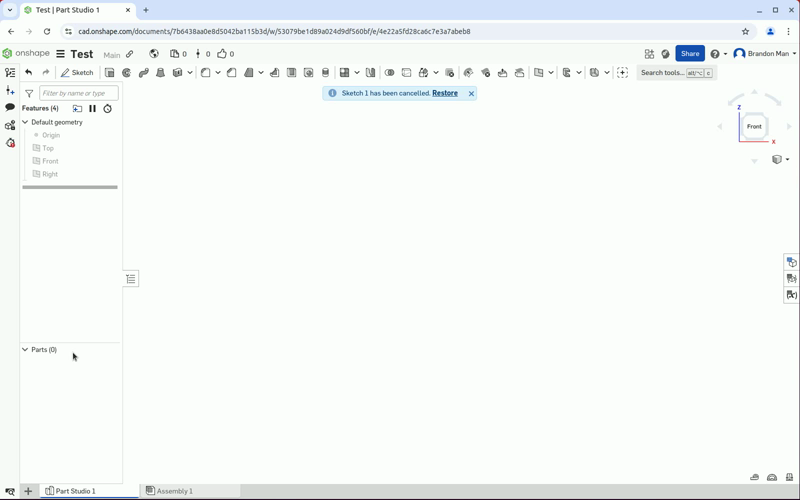
mouse_move(73, 352)
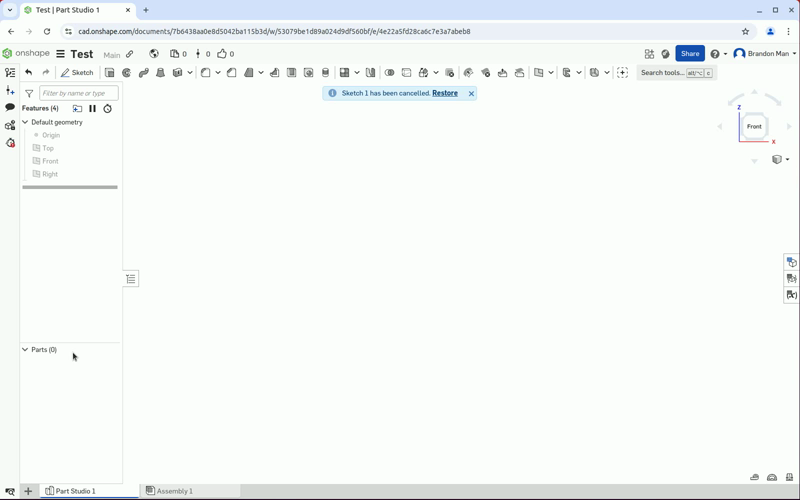
key(shift+y)
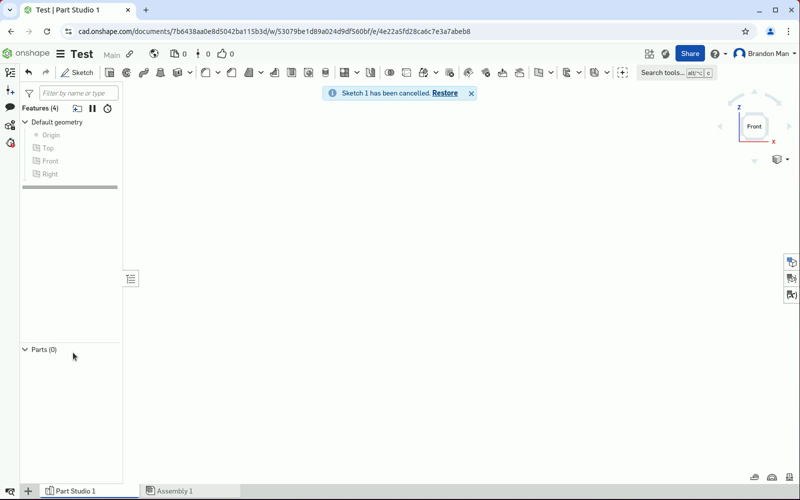
key(shift+s)
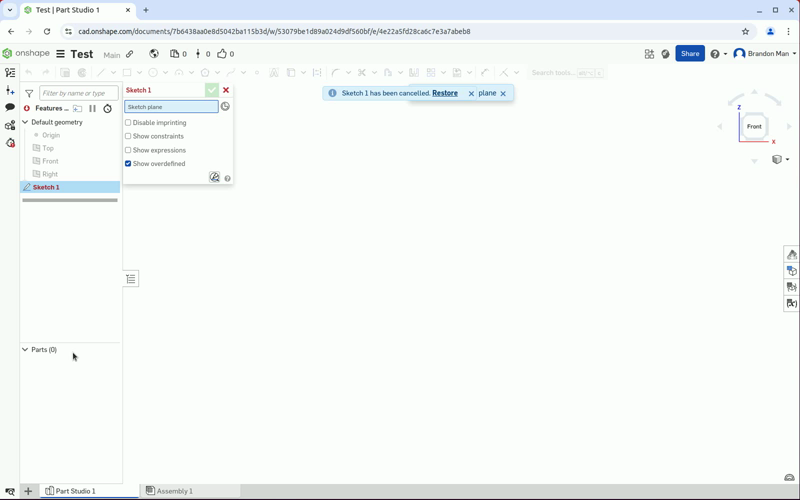
mouse_move(73, 163)
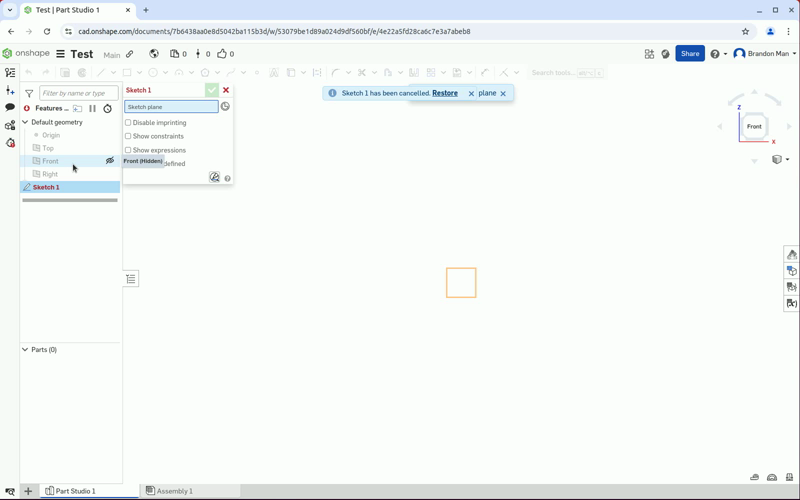
click(73, 163)
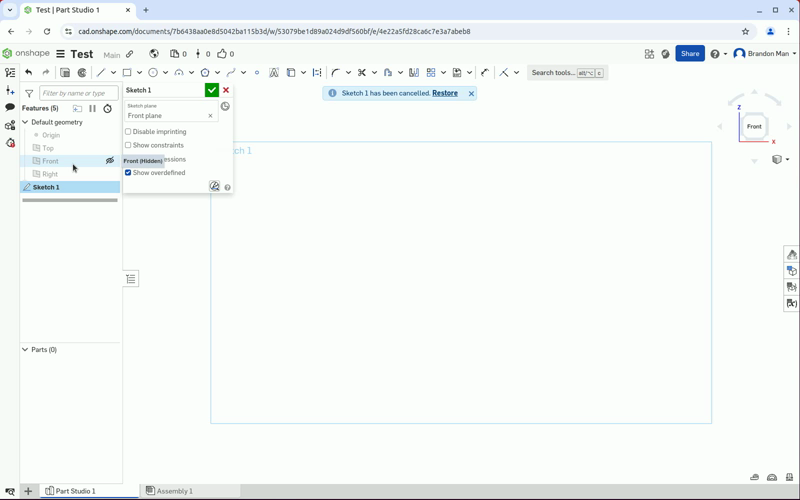
mouse_move(73, 352)
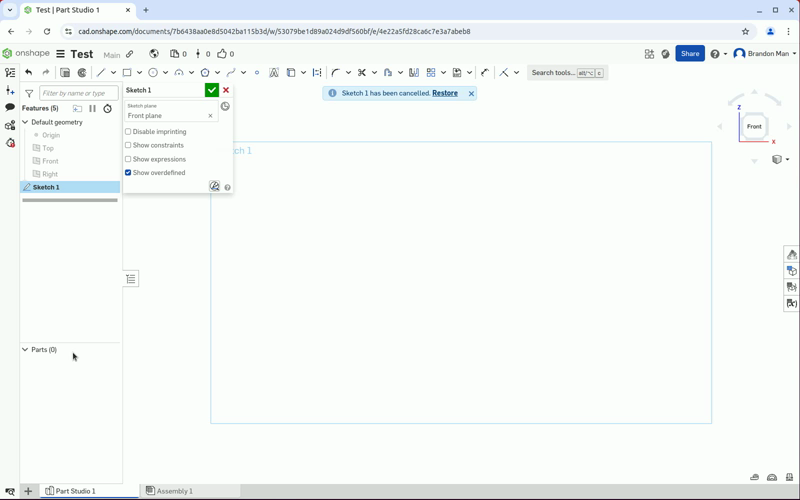
key(y)
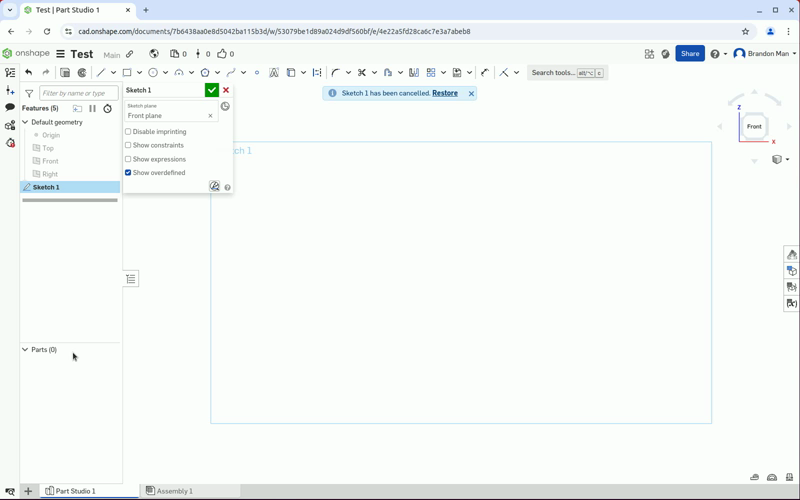
key(l)
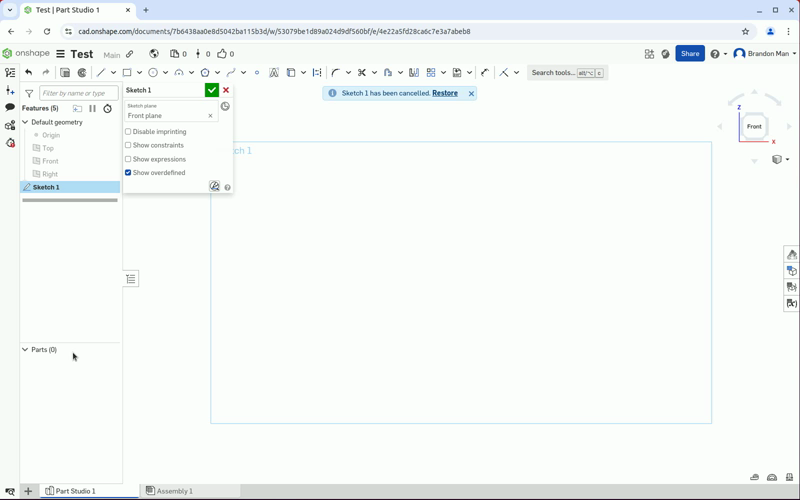
key_down(shift)
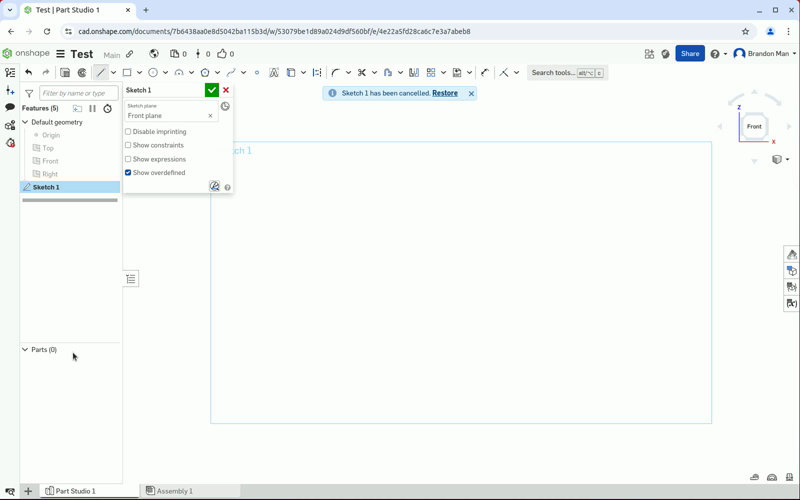
mouse_move(409, 227)
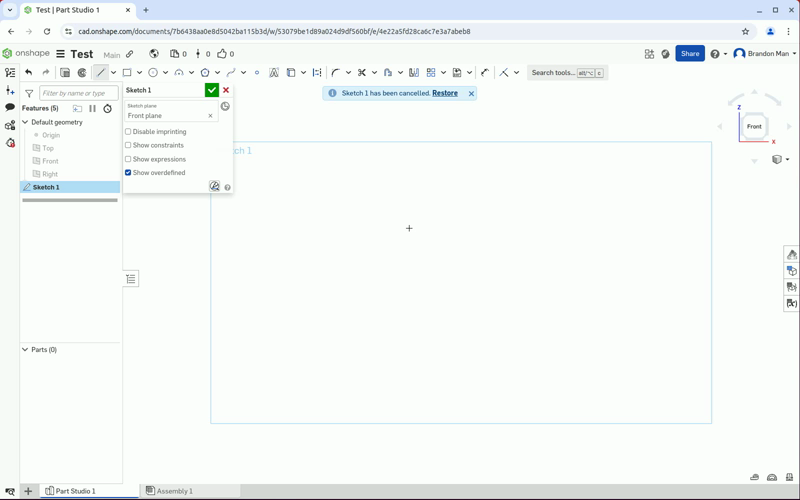
click(409, 227)
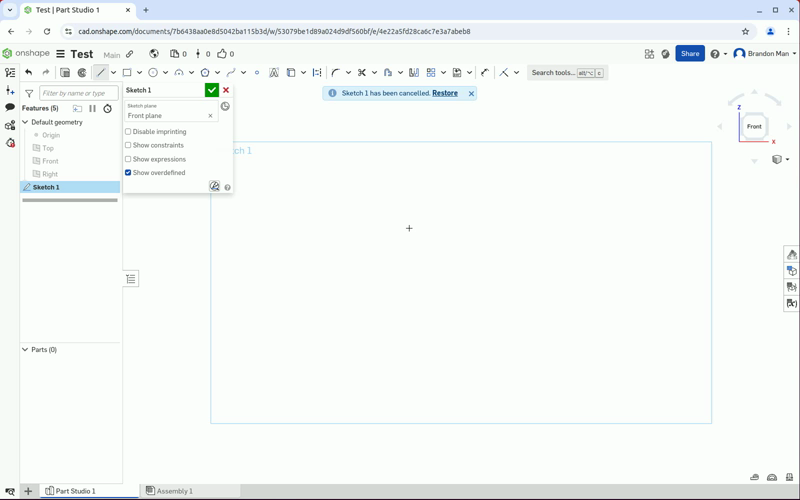
key_up(shift)
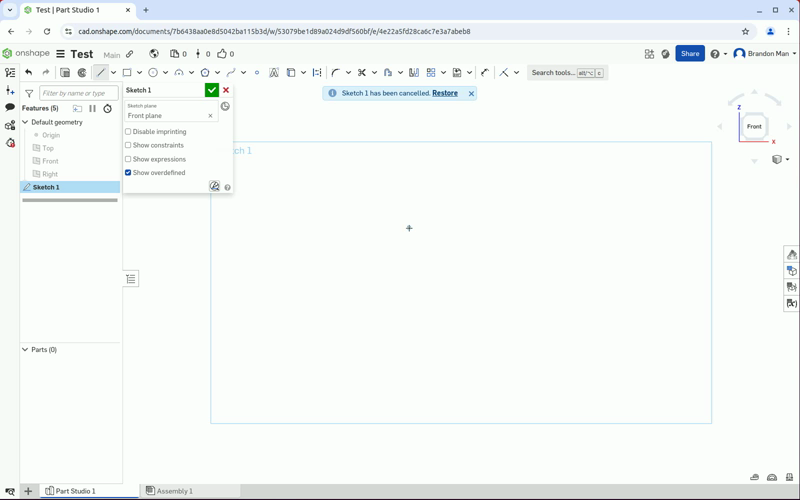
key_down(shift)
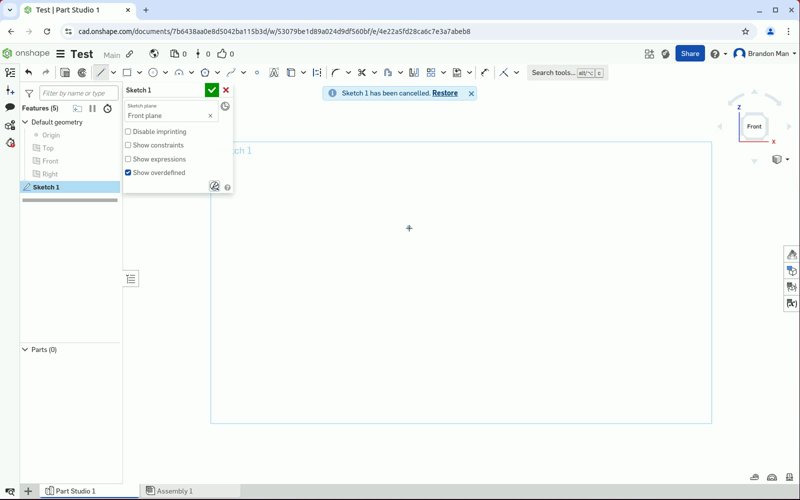
mouse_move(411, 340)
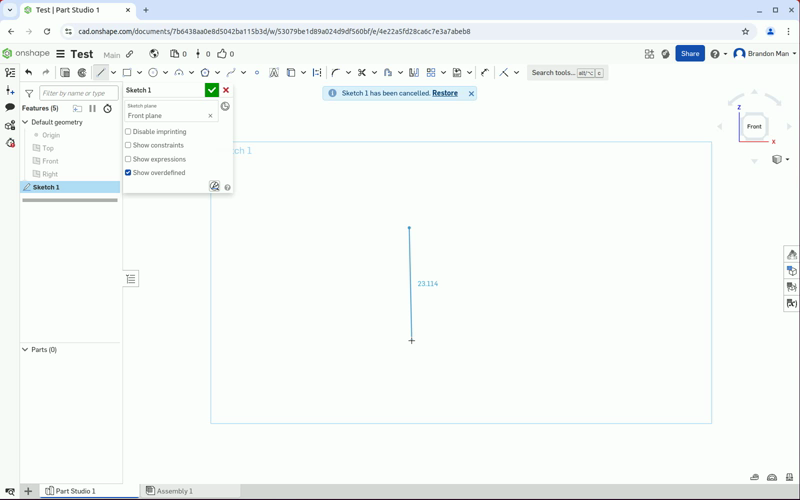
click(411, 340)
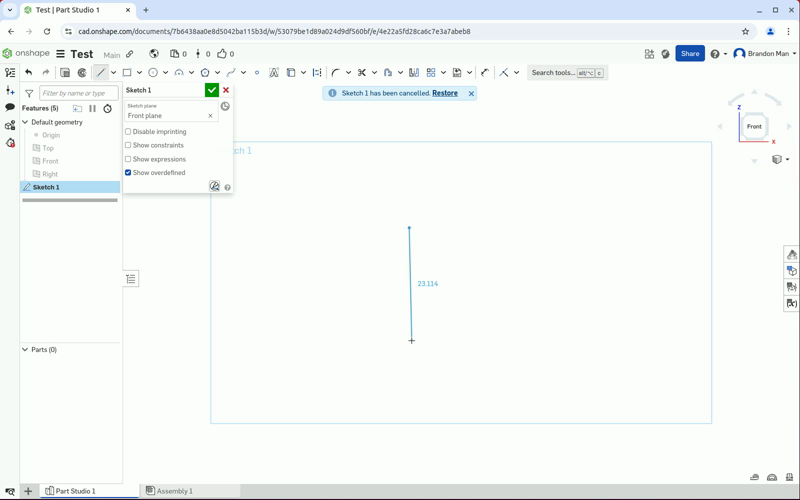
key_up(shift)
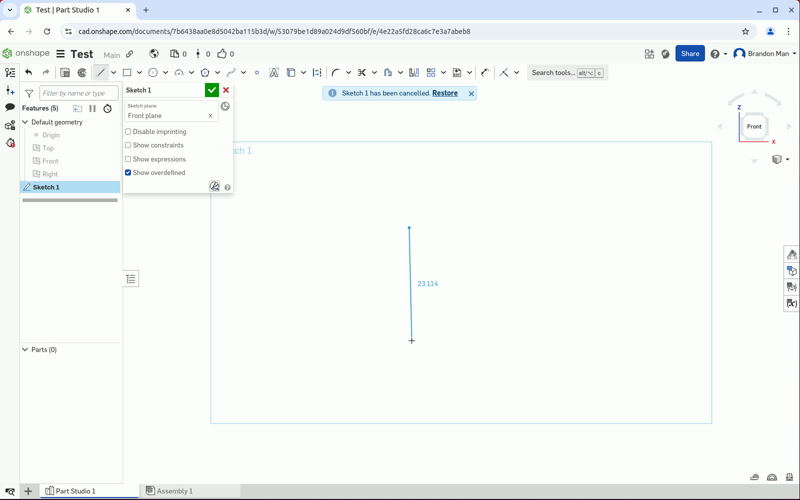
key_down(shift)
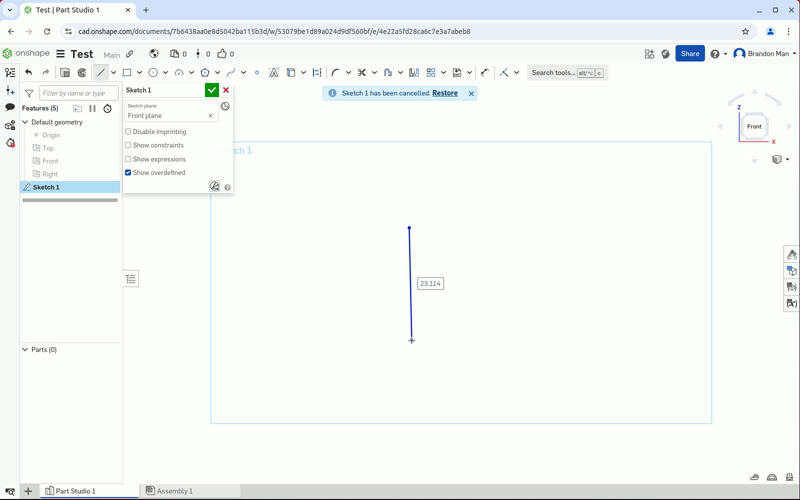
mouse_move(524, 337)
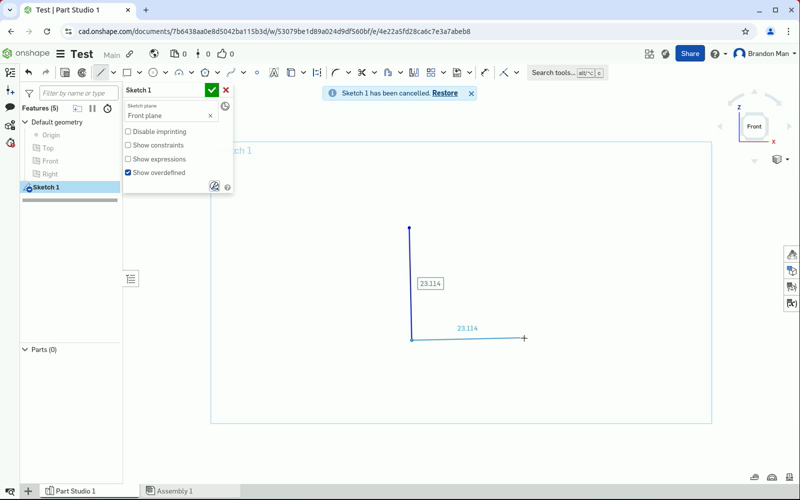
click(524, 337)
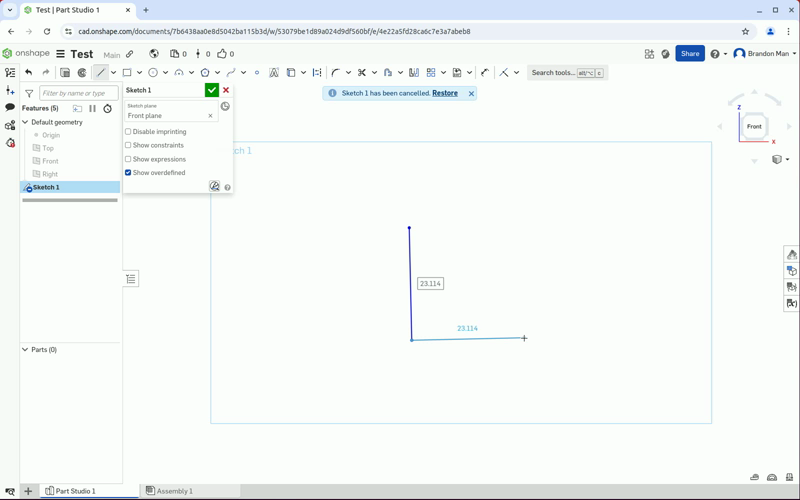
key_up(shift)
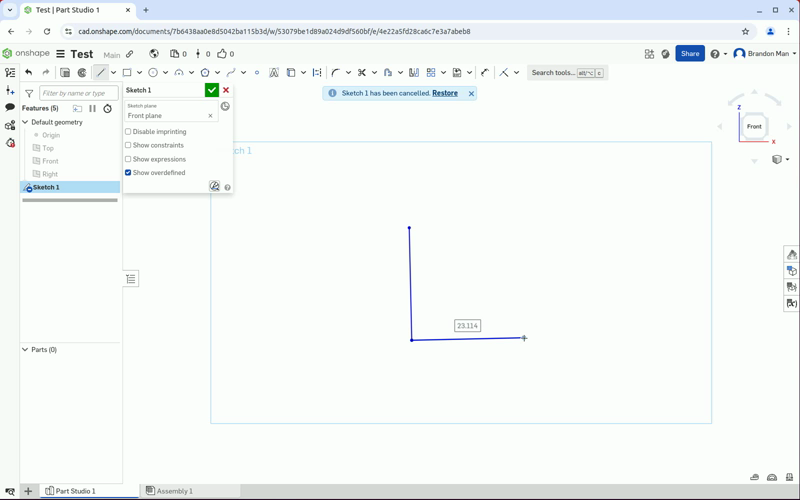
key_down(shift)
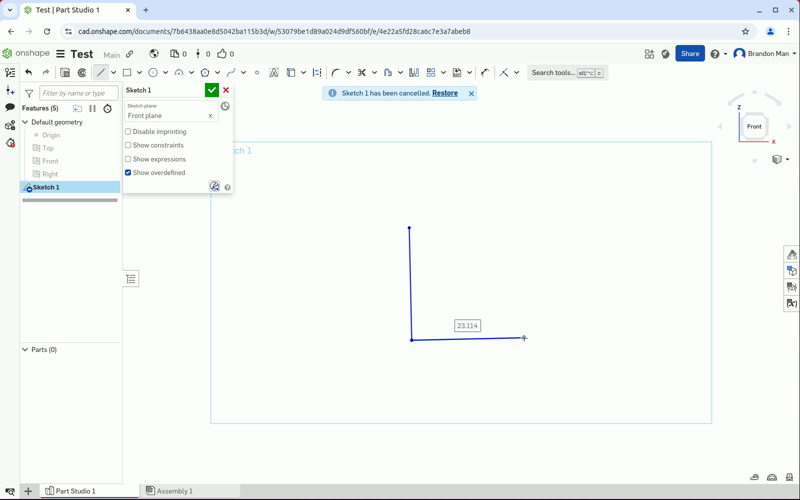
mouse_move(521, 225)
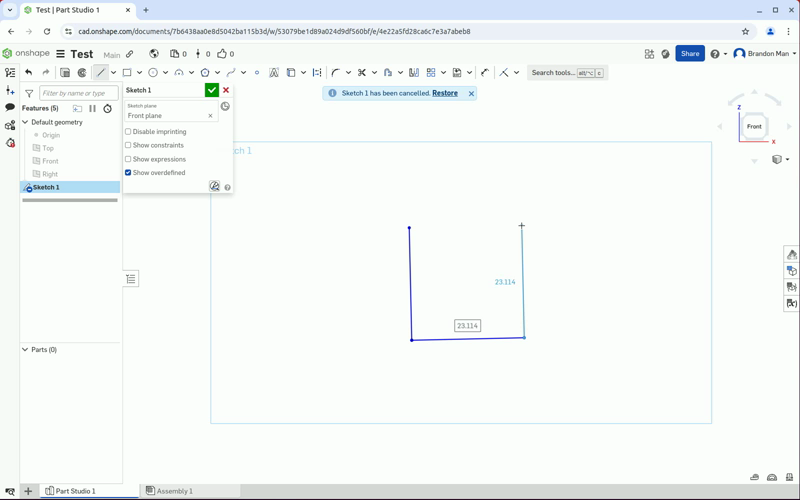
click(521, 225)
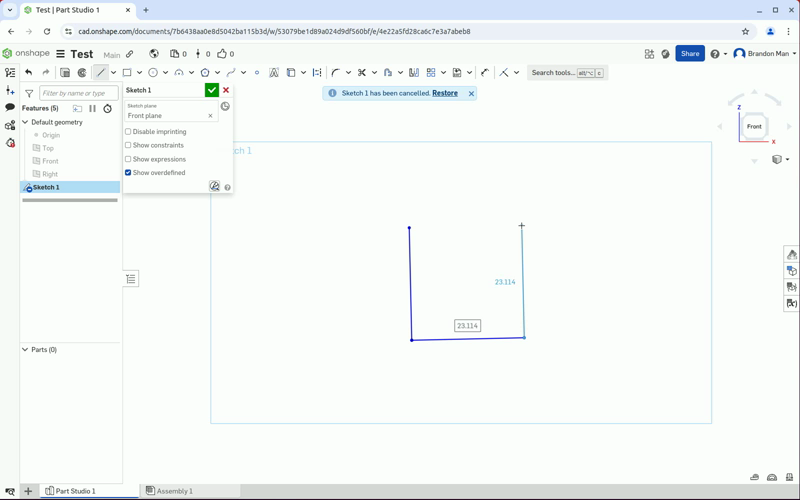
key_up(shift)
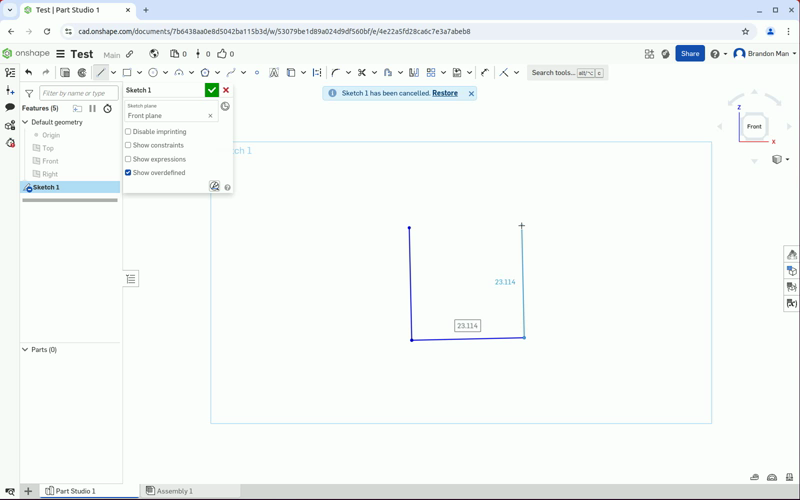
key_down(shift)
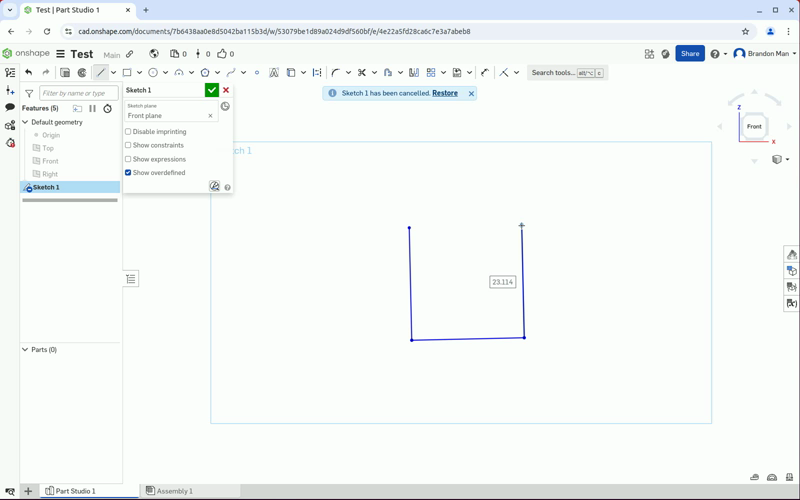
mouse_move(409, 227)
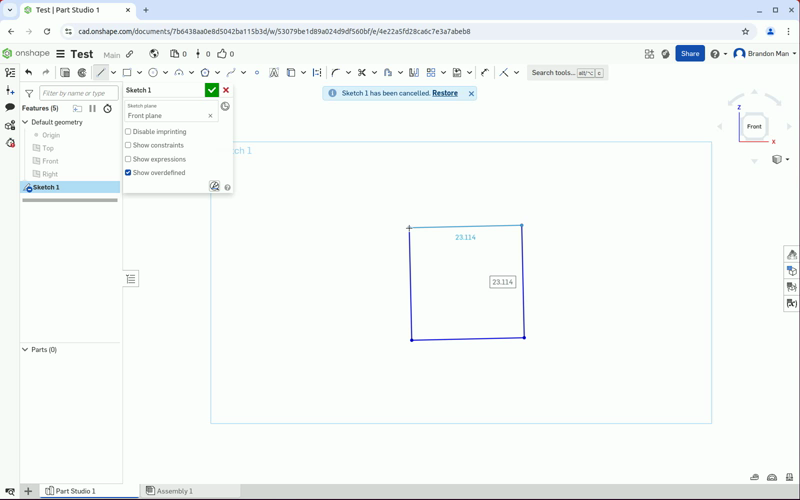
key_up(shift)
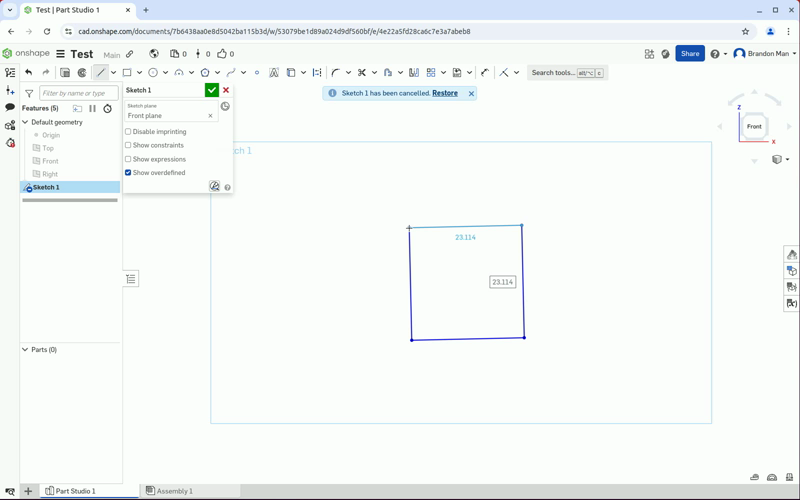
click(409, 227)
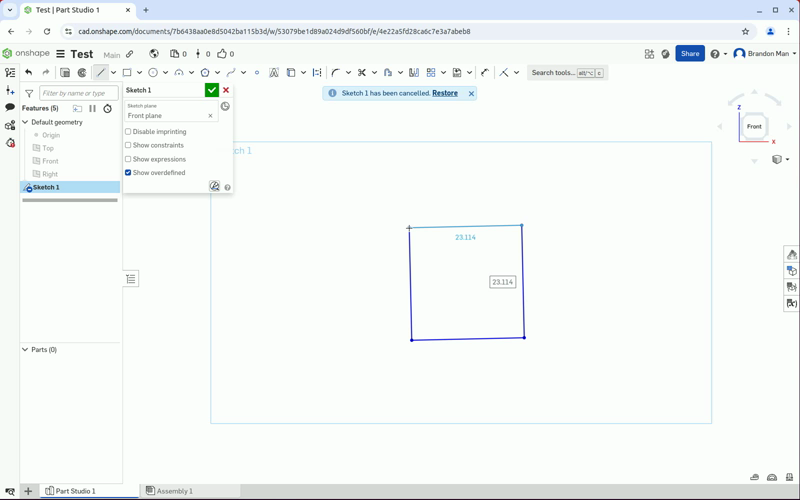
key(esc)
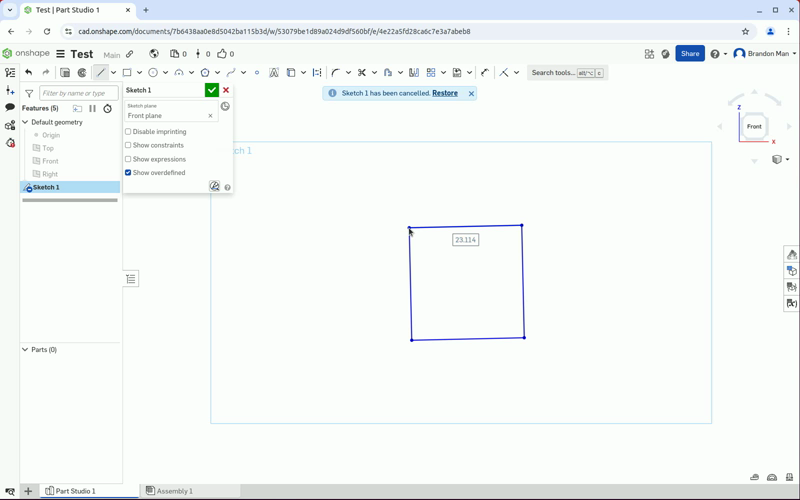
mouse_move(472, 278)
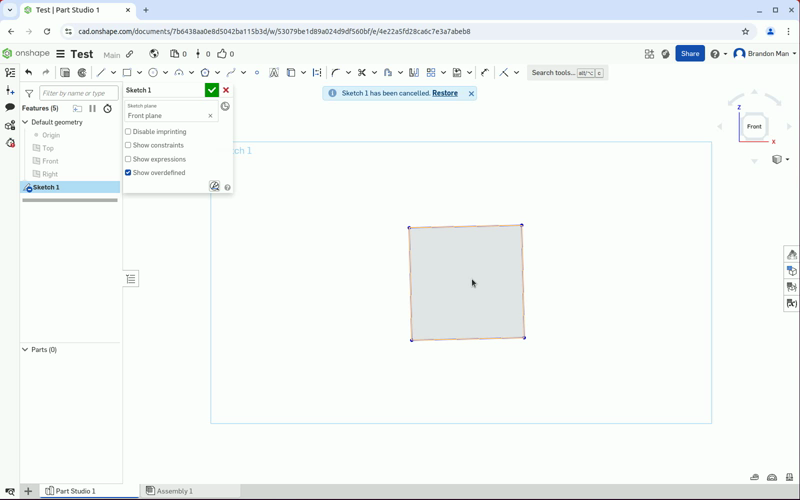
click(472, 278)
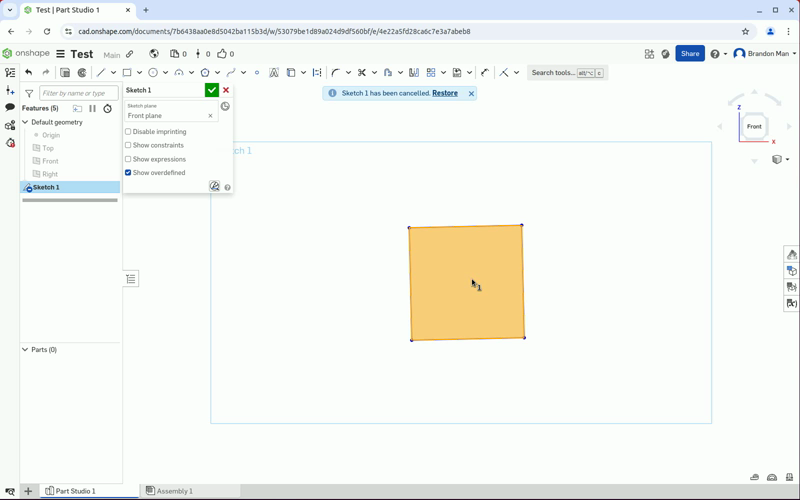
mouse_move(73, 352)
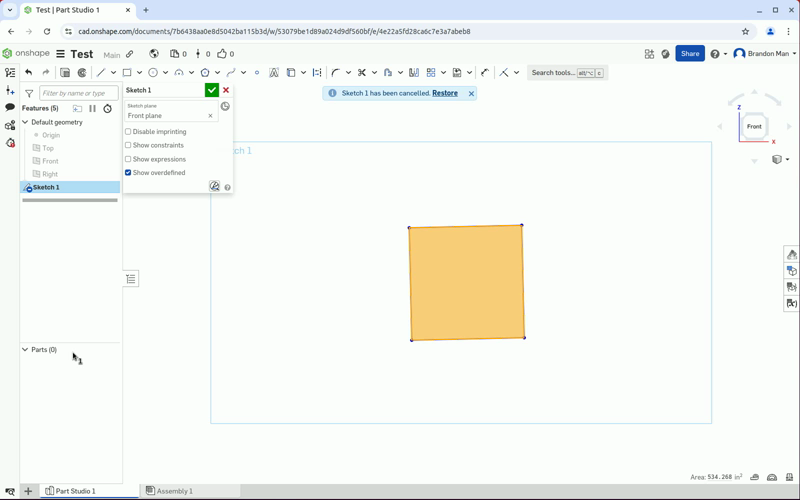
key(shift+y)
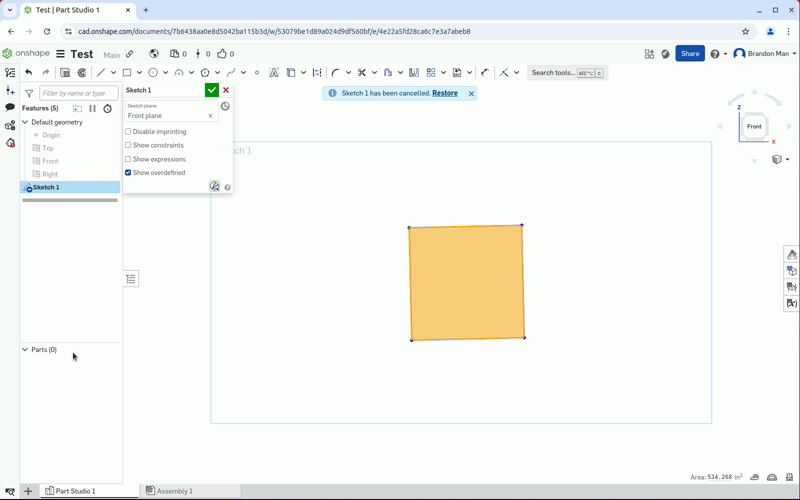
key(shift+e)
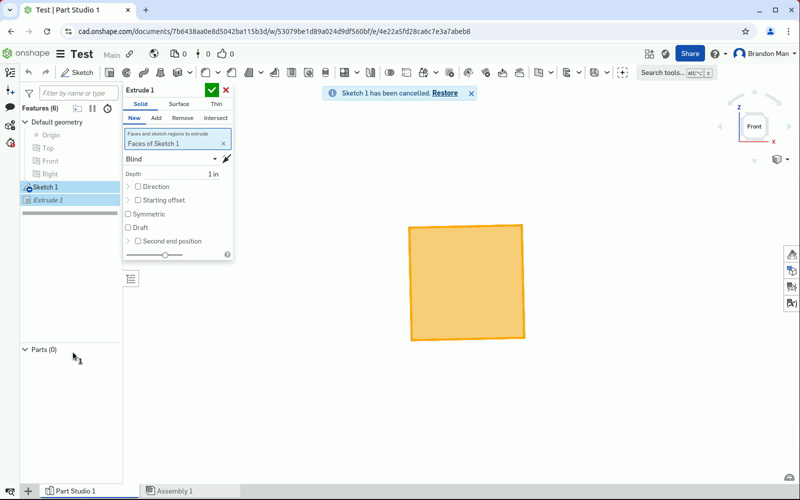
mouse_move(143, 106)
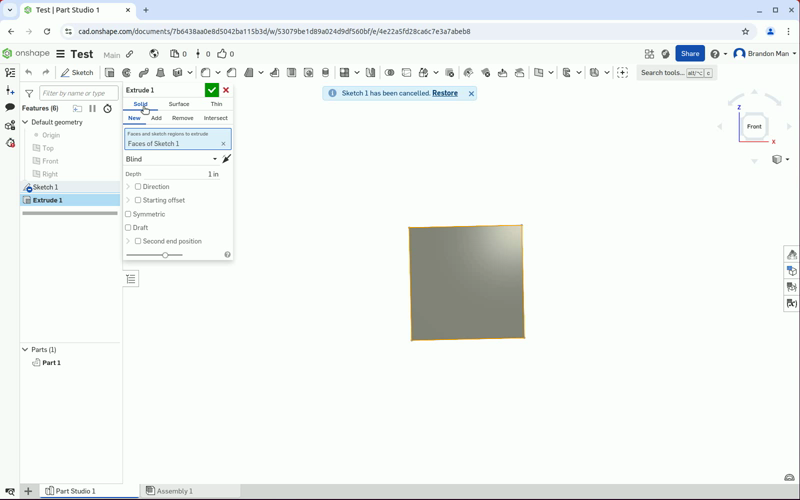
click(143, 106)
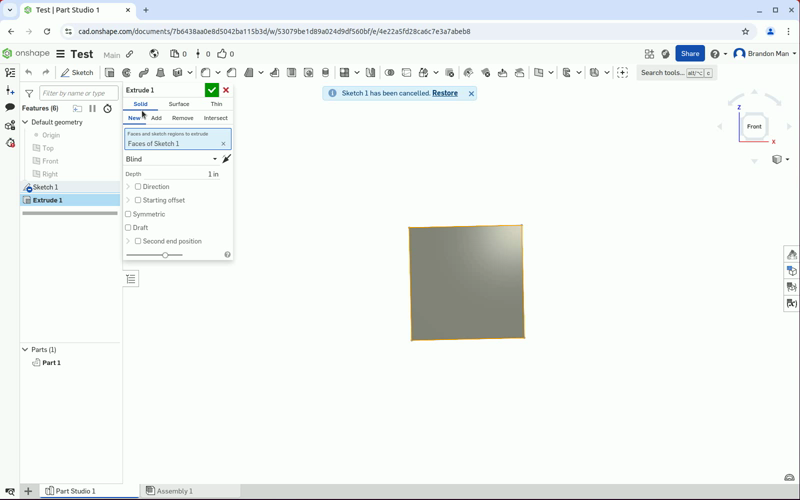
mouse_move(137, 120)
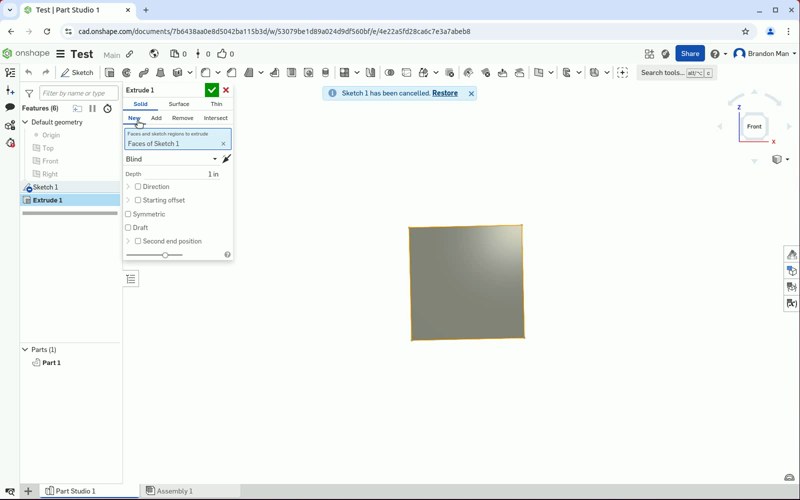
click(137, 120)
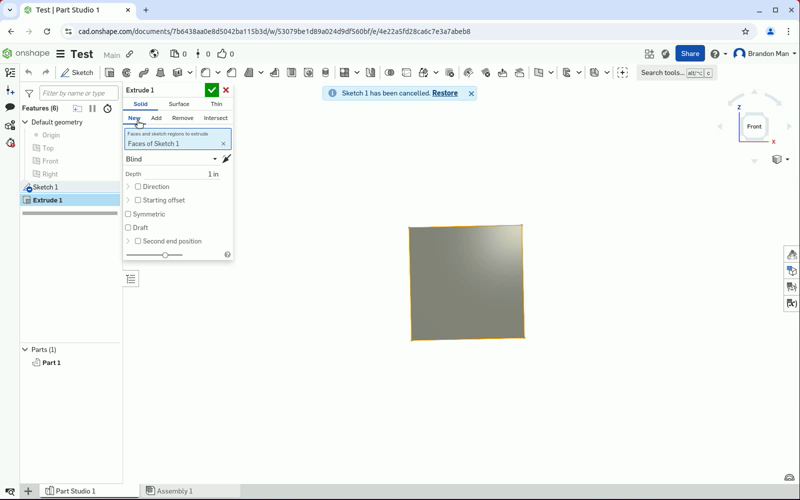
key(tab, 4)
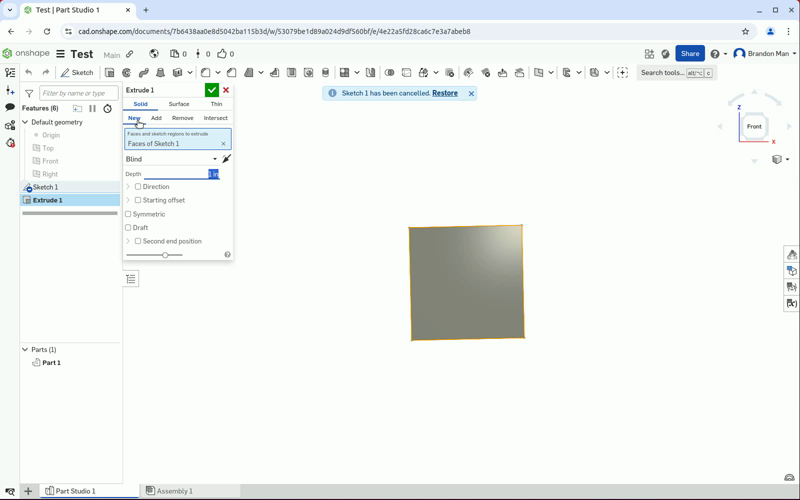
text(23.108)
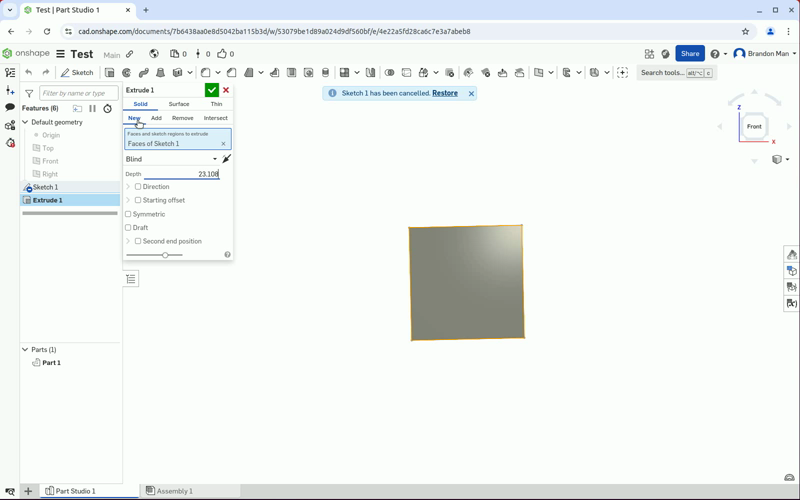
key(enter)
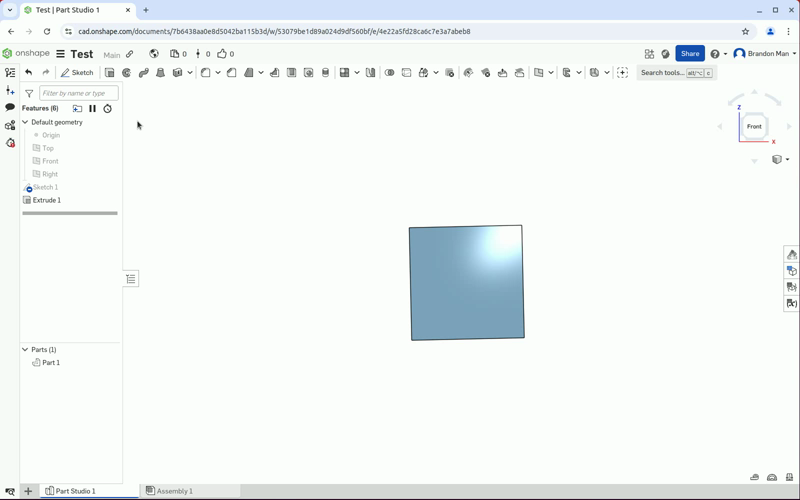
key(shift+h)
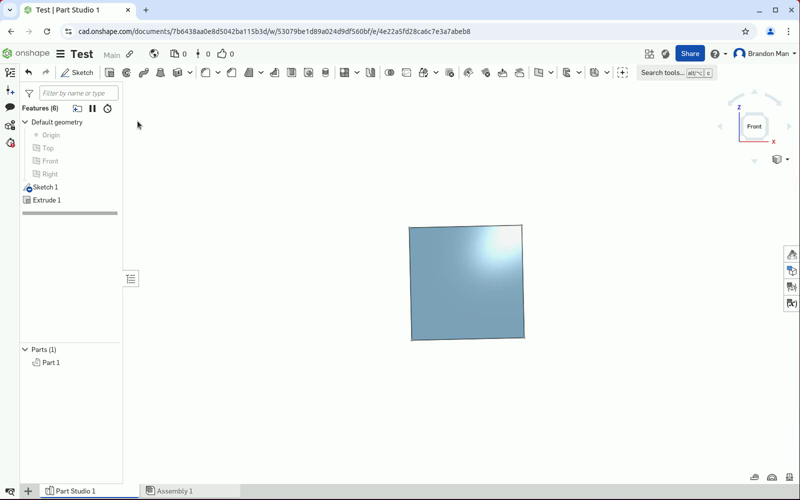
key(shift+h)
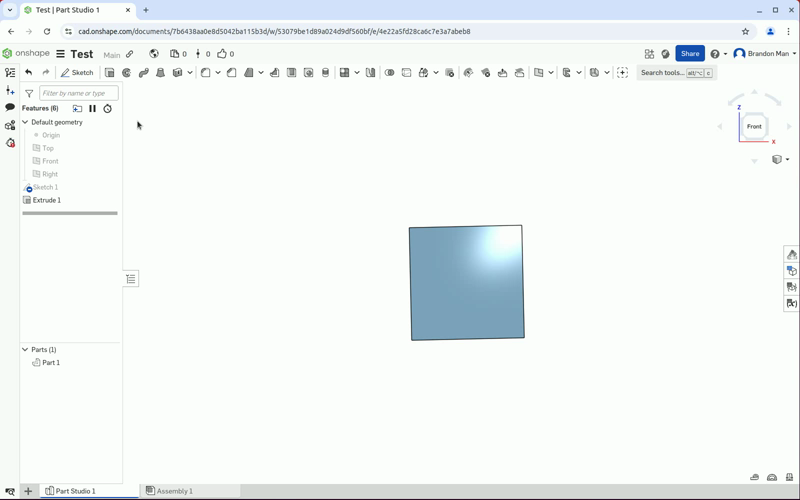
mouse_move(73, 189)
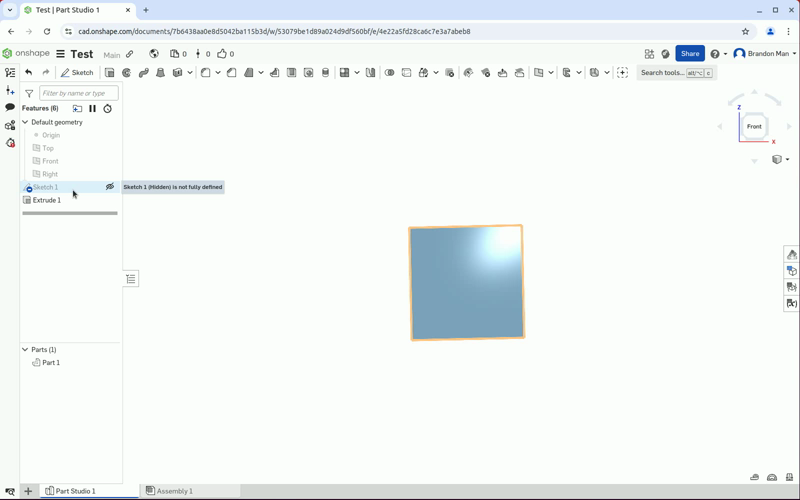
click(73, 189)
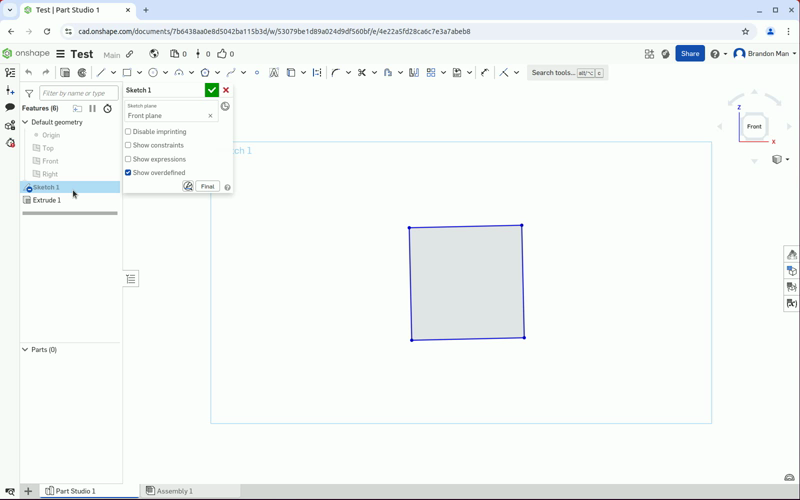
mouse_move(229, 92)
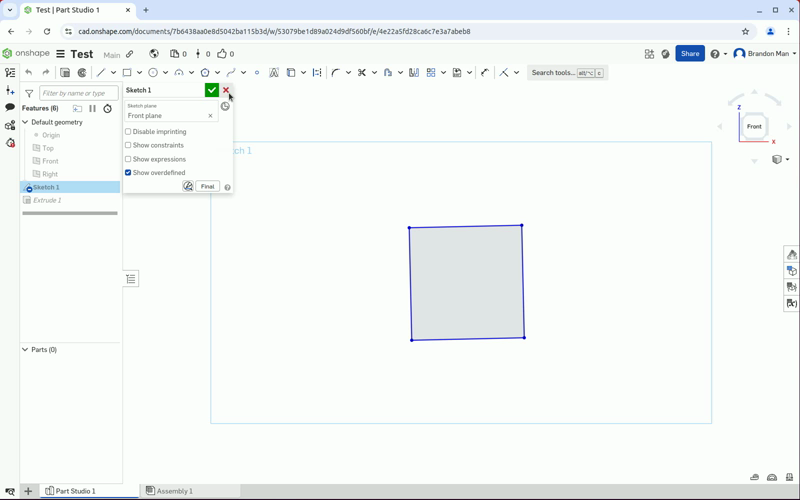
click(229, 92)
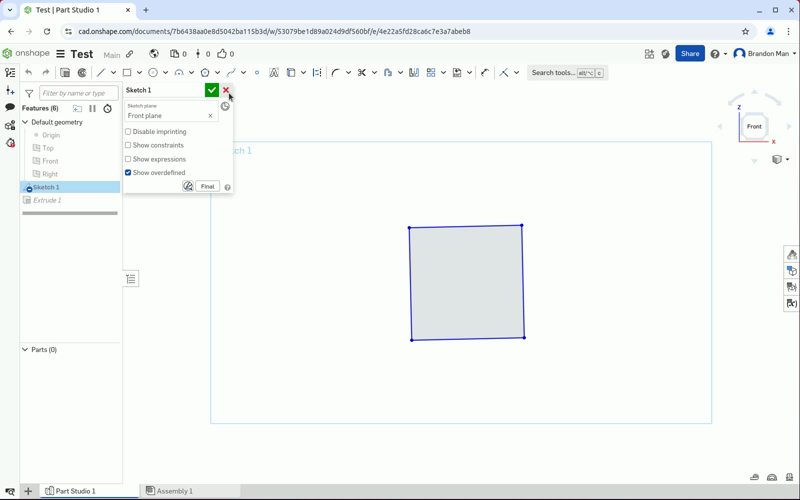
key(shift+s)
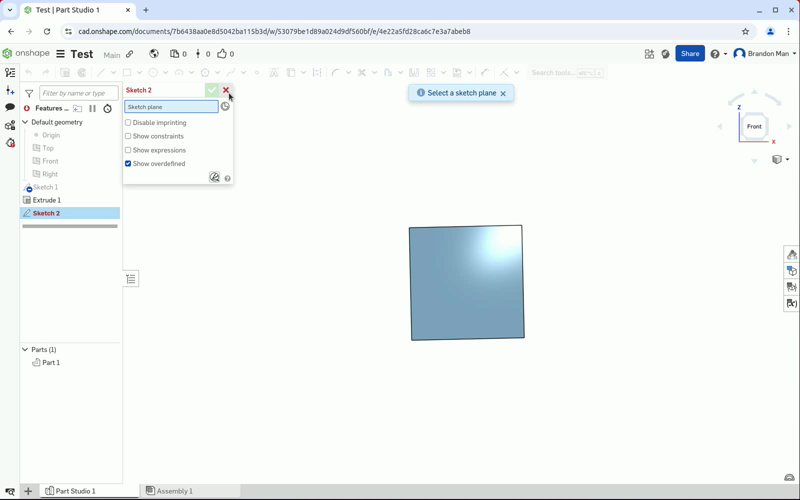
mouse_move(73, 163)
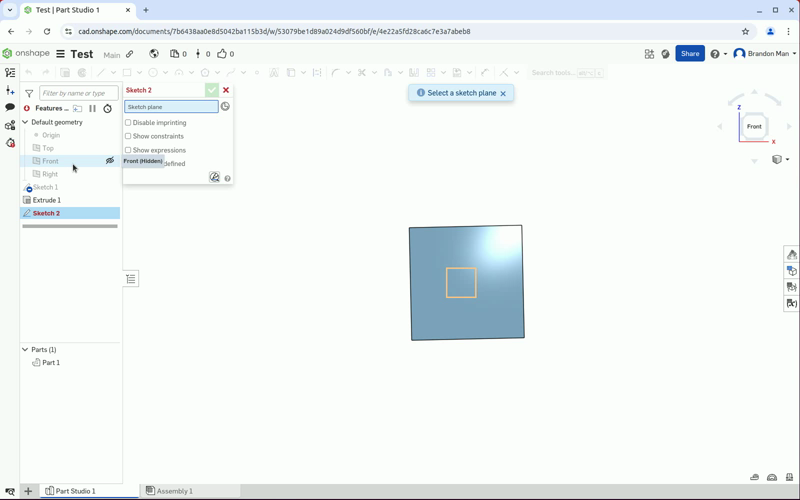
click(73, 163)
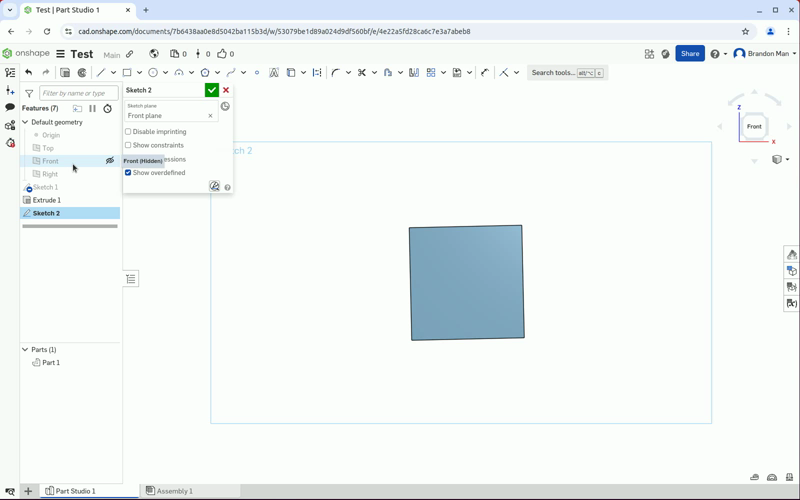
mouse_move(73, 352)
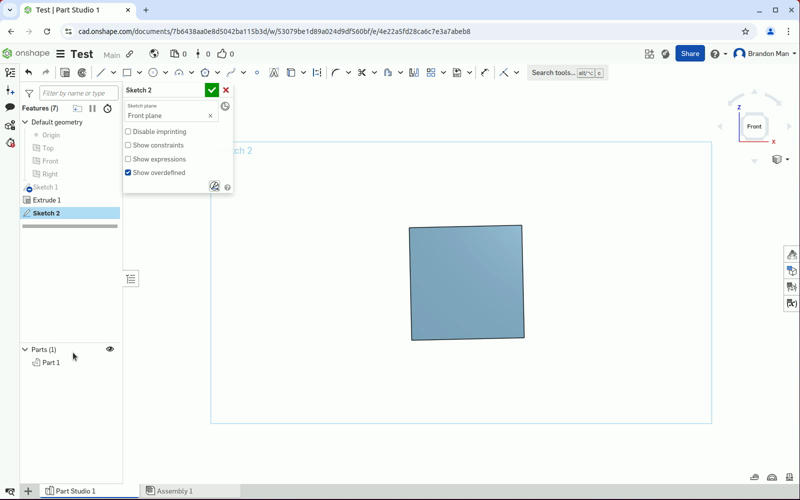
key(y)
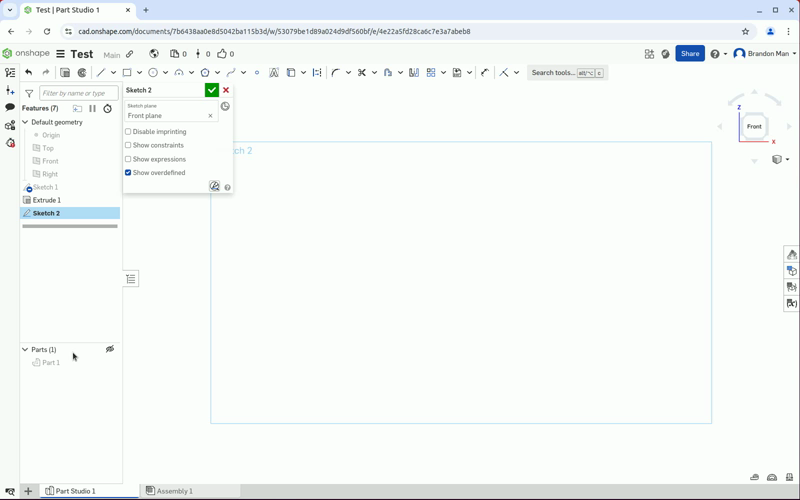
key(c)
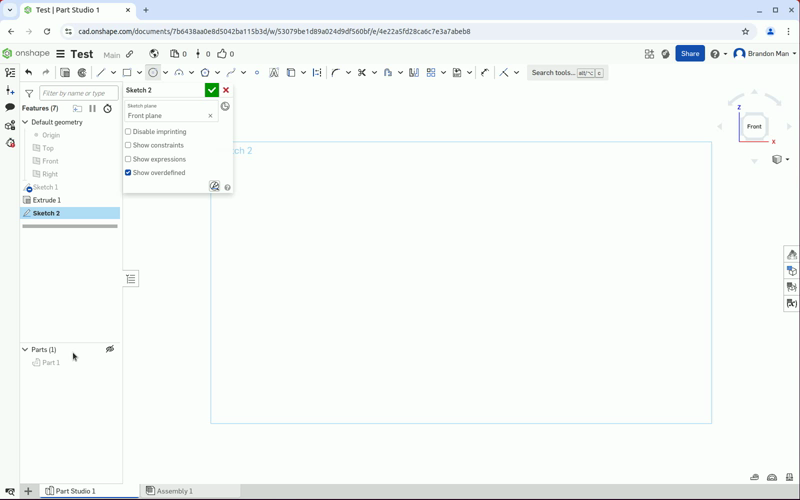
key_down(shift)
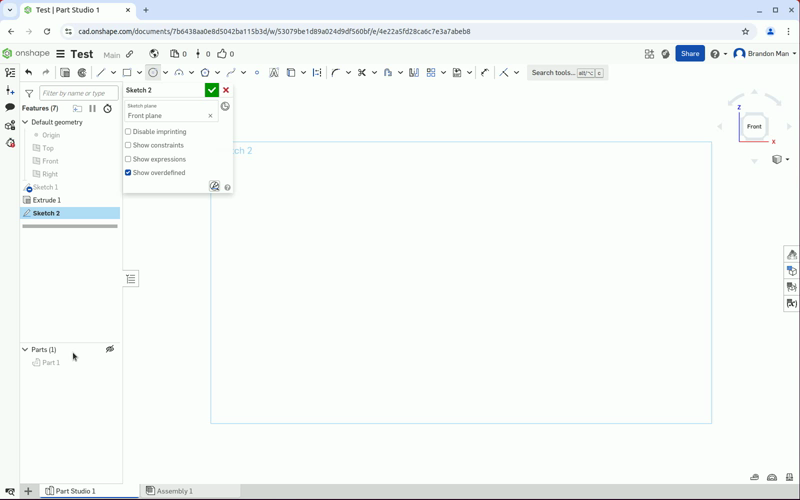
mouse_move(460, 282)
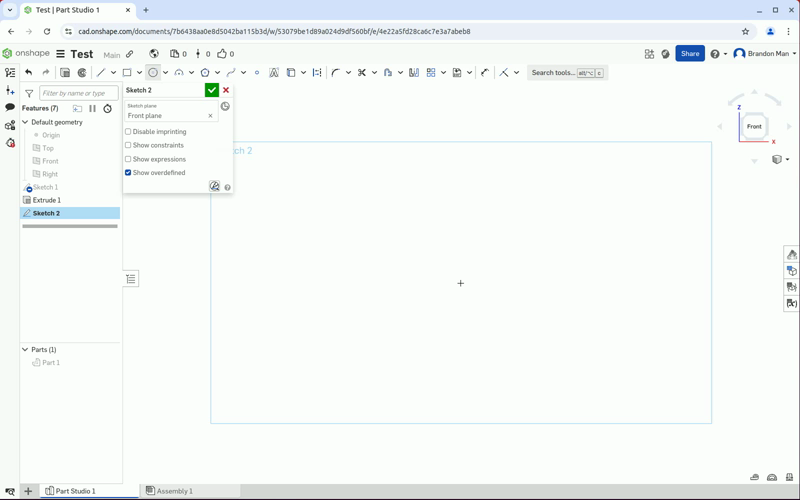
click(460, 282)
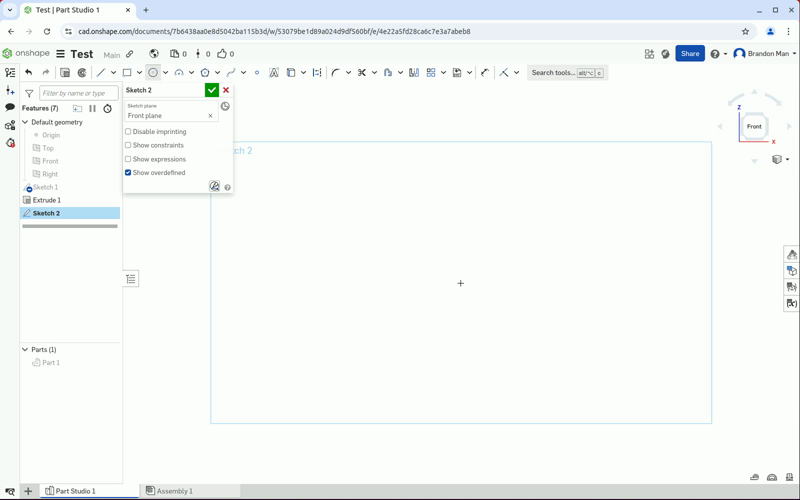
key_up(shift)
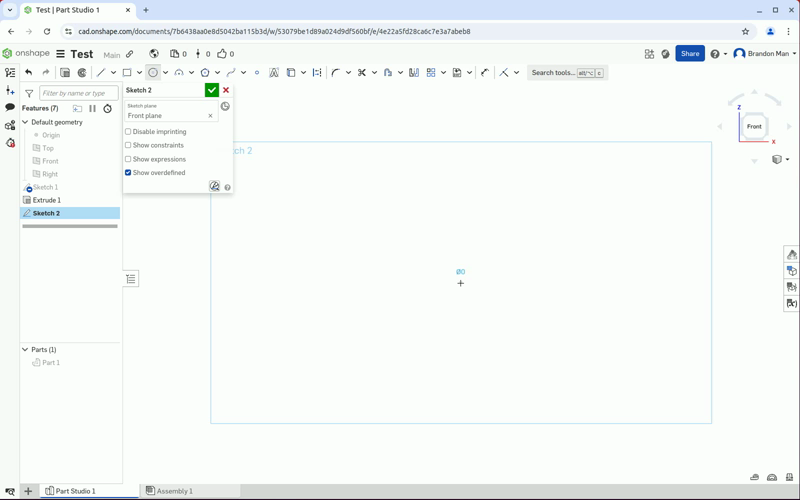
mouse_move(478, 282)
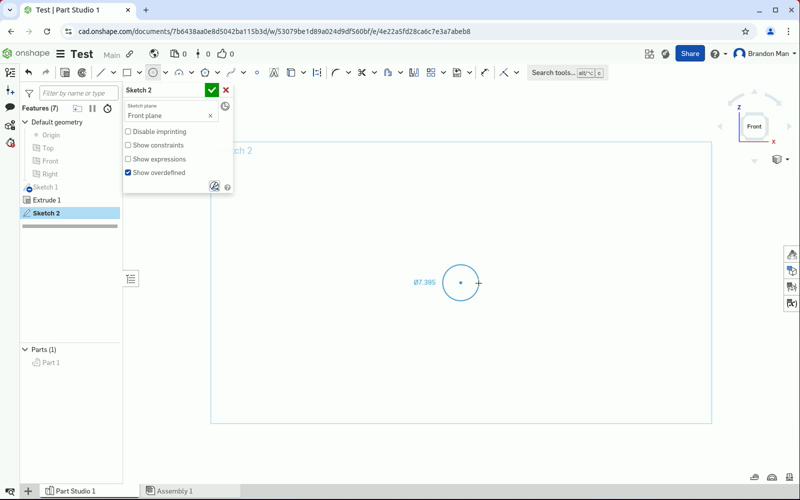
click(478, 282)
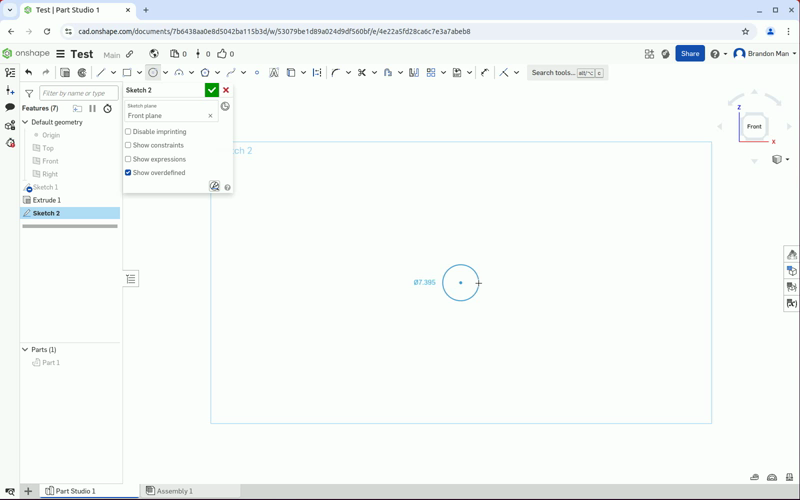
key(esc)
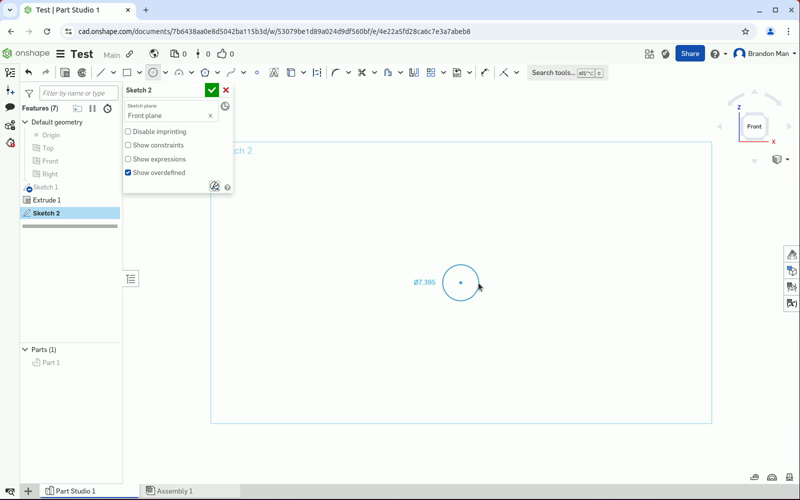
mouse_move(470, 284)
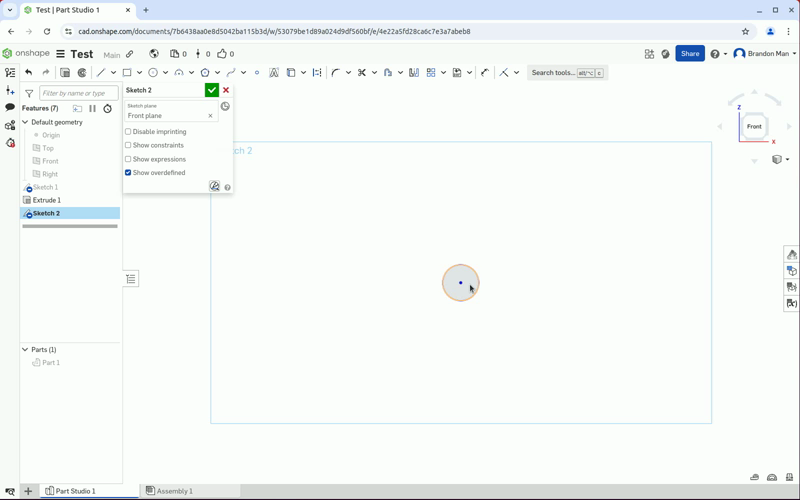
scroll(6)
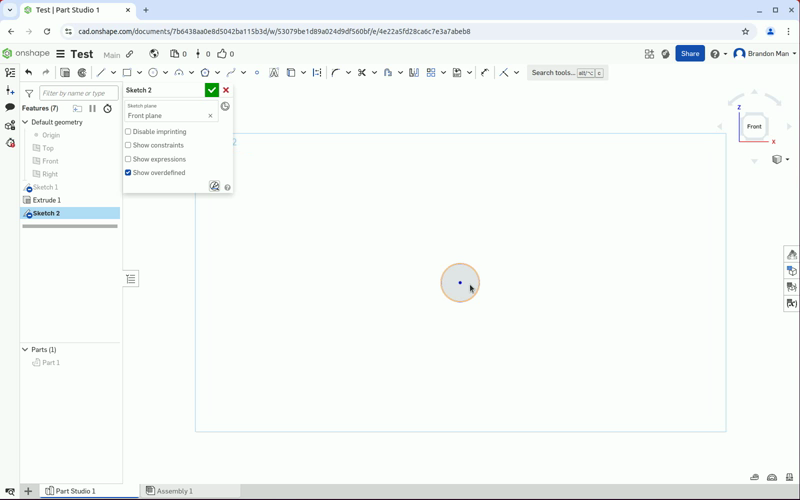
scroll(6)
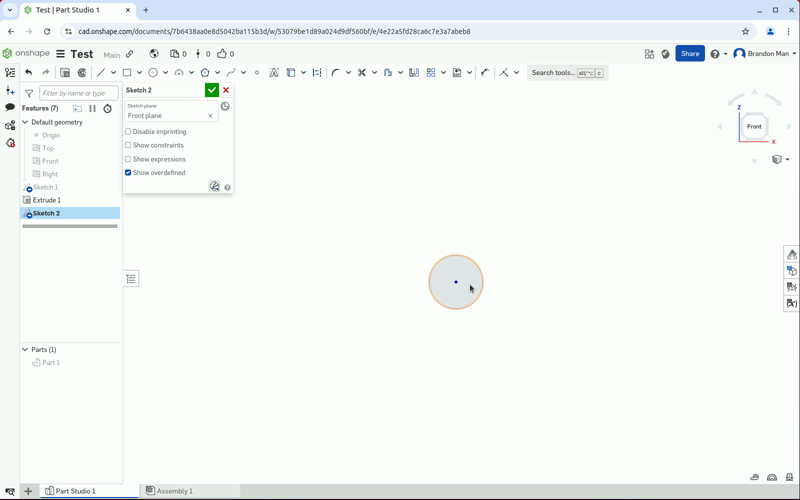
scroll(6)
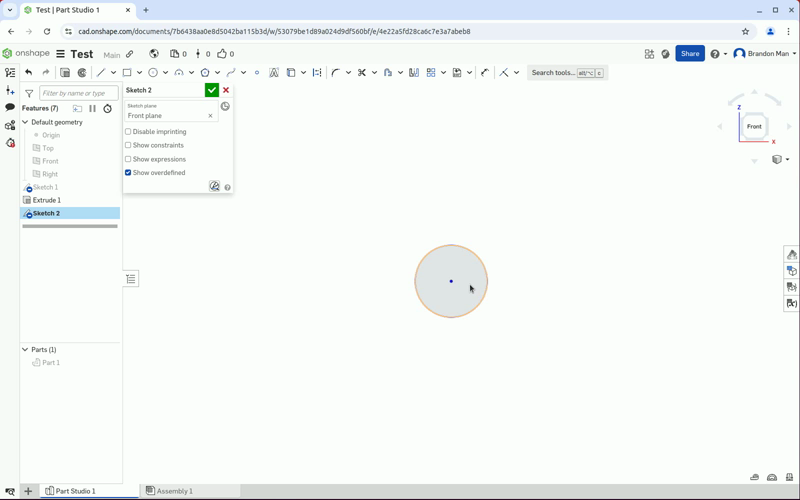
scroll(6)
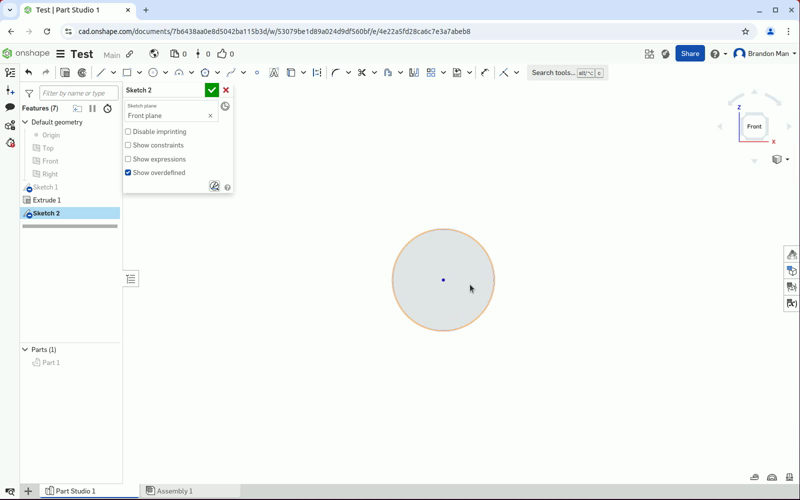
scroll(6)
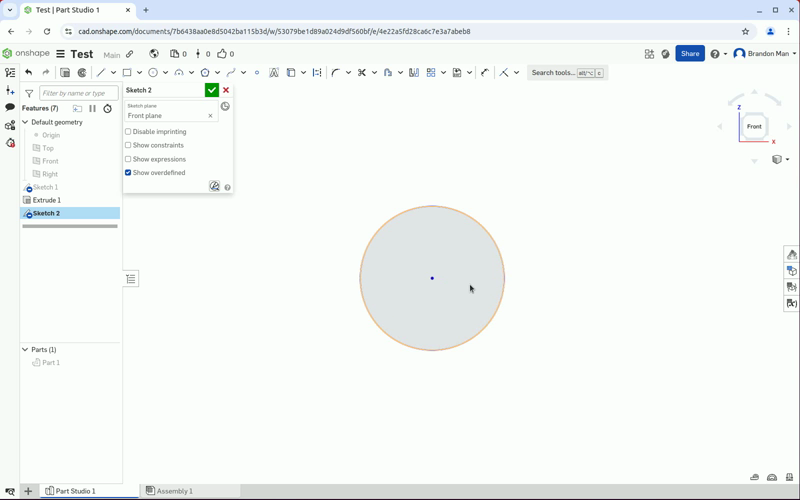
scroll(6)
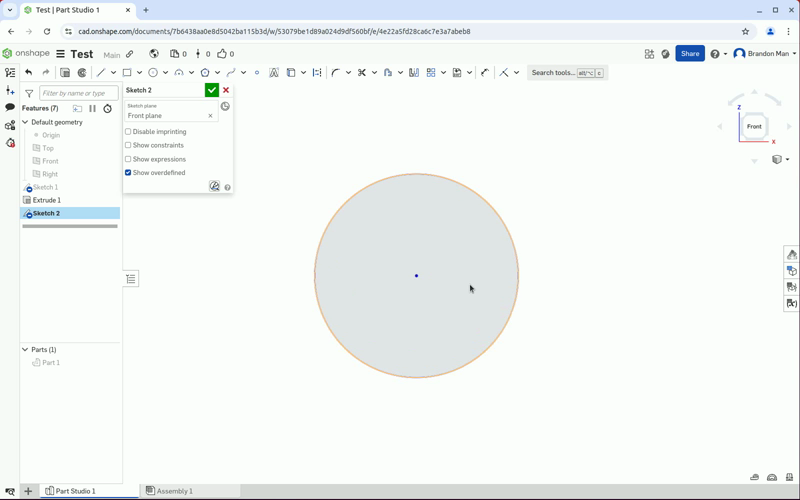
scroll(6)
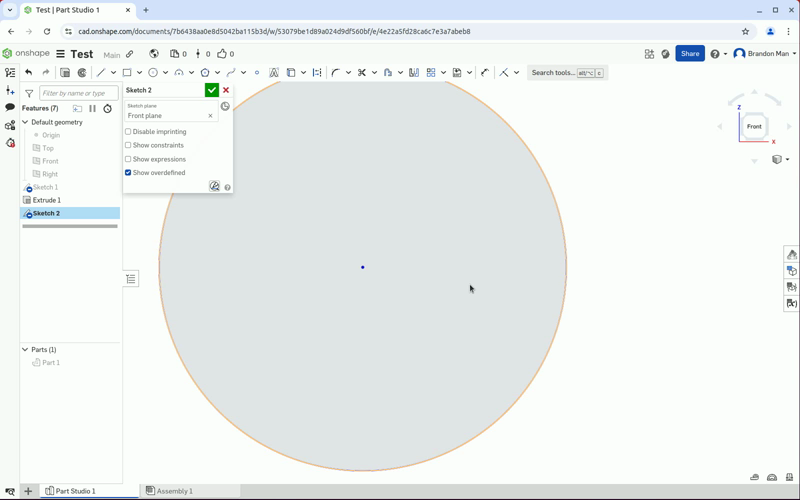
click(470, 284)
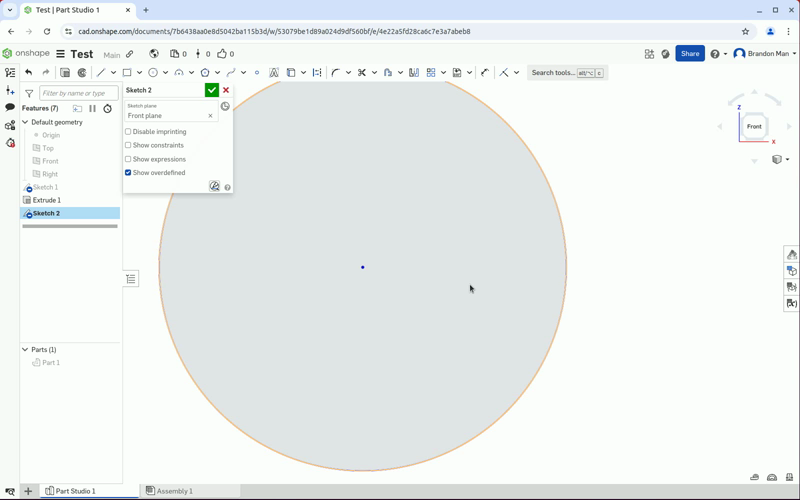
scroll(-6)
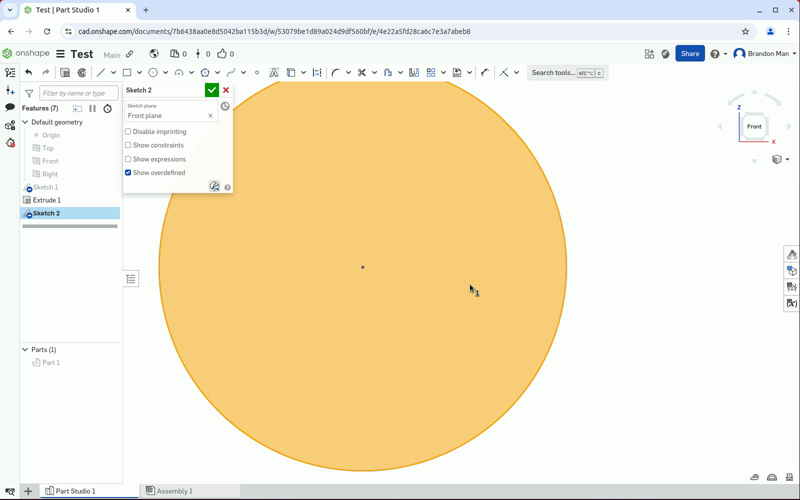
scroll(-6)
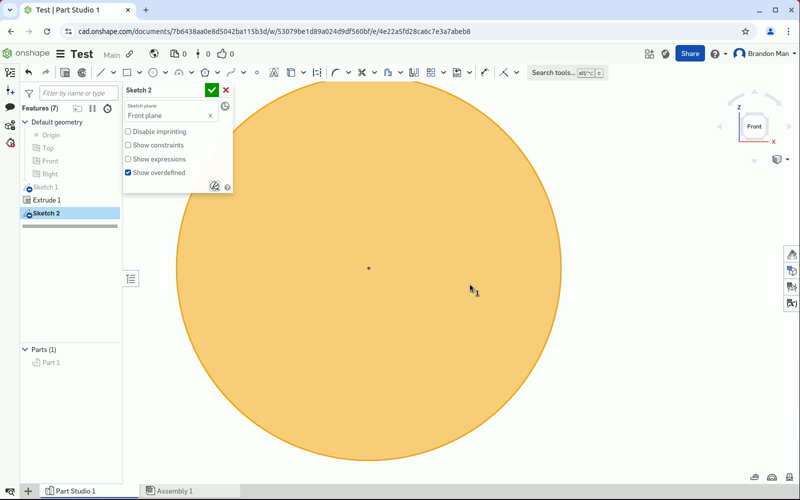
scroll(-6)
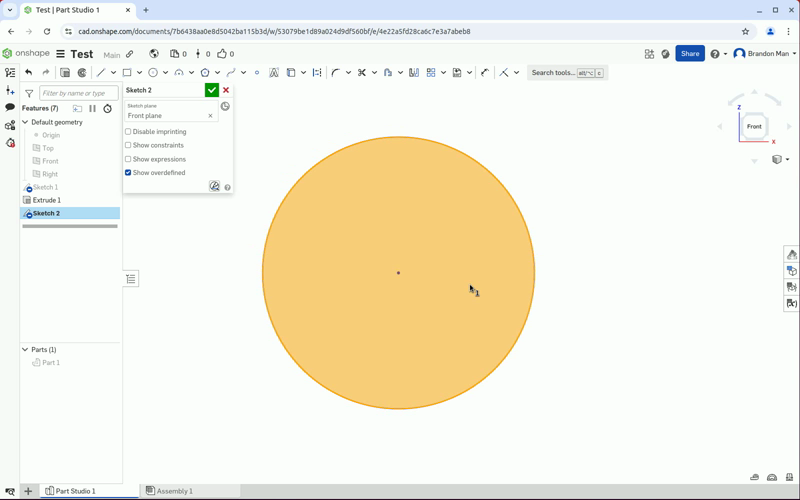
scroll(-6)
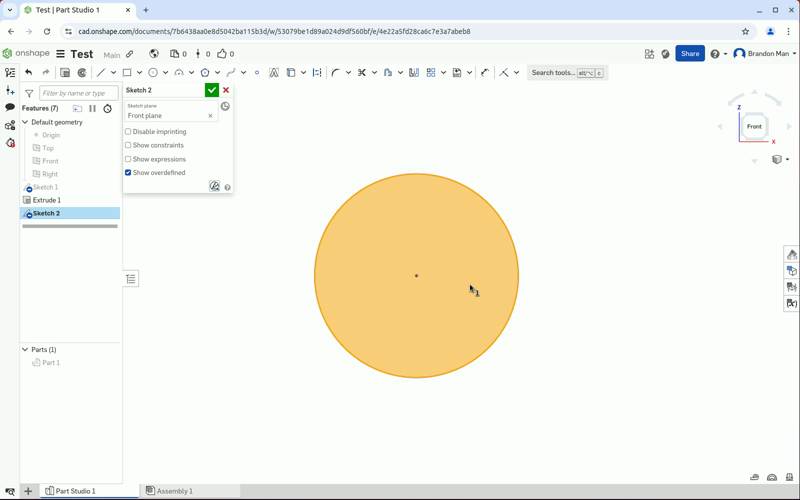
scroll(-6)
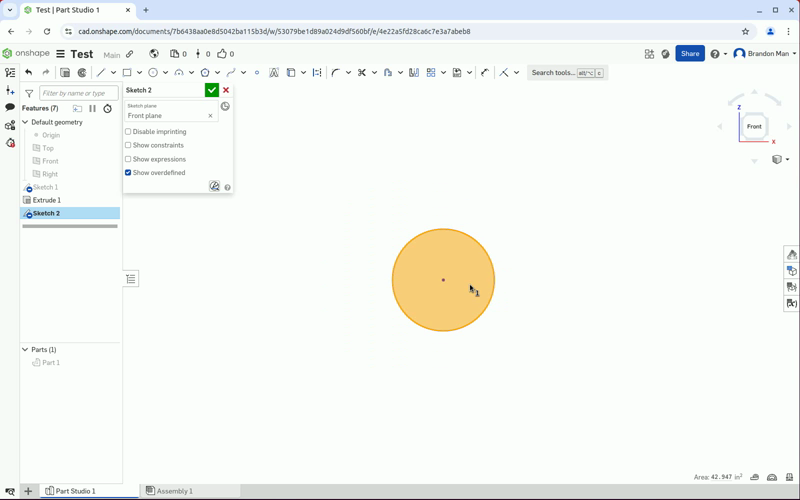
scroll(-6)
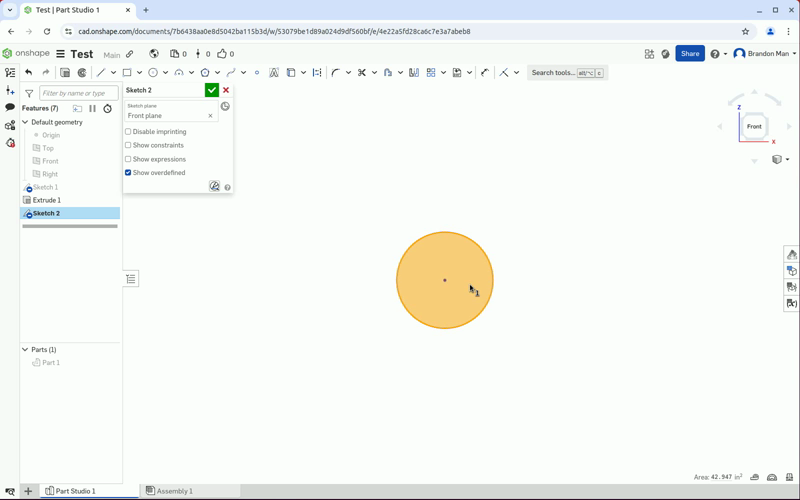
scroll(-6)
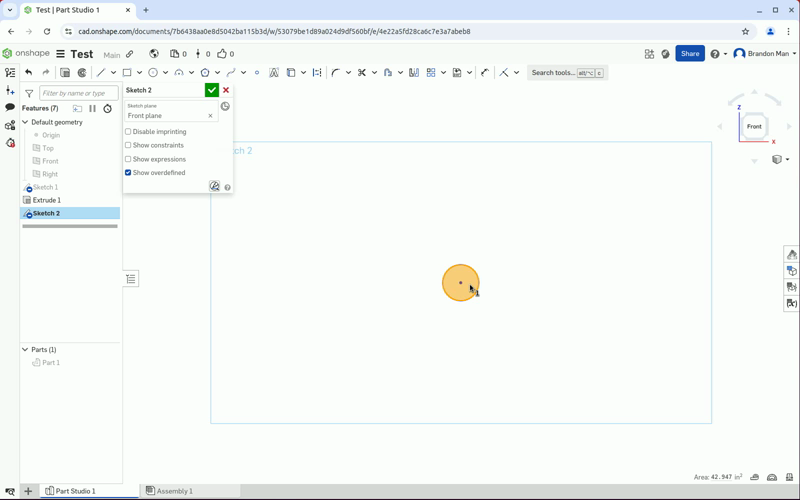
mouse_move(73, 352)
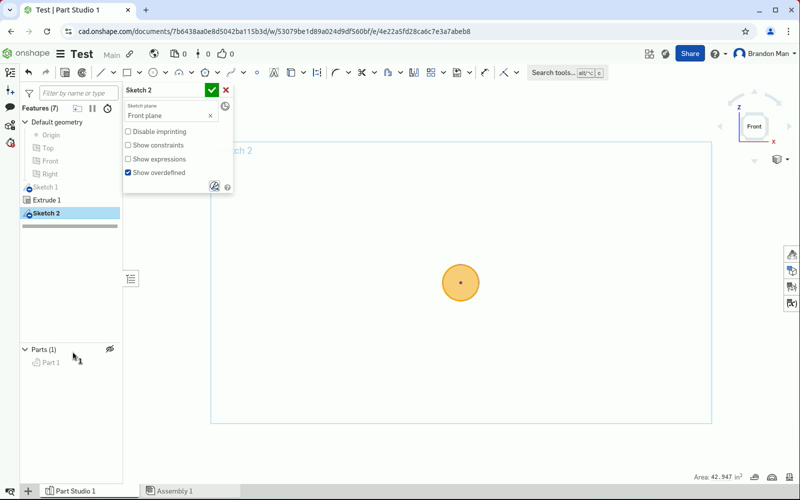
key(shift+y)
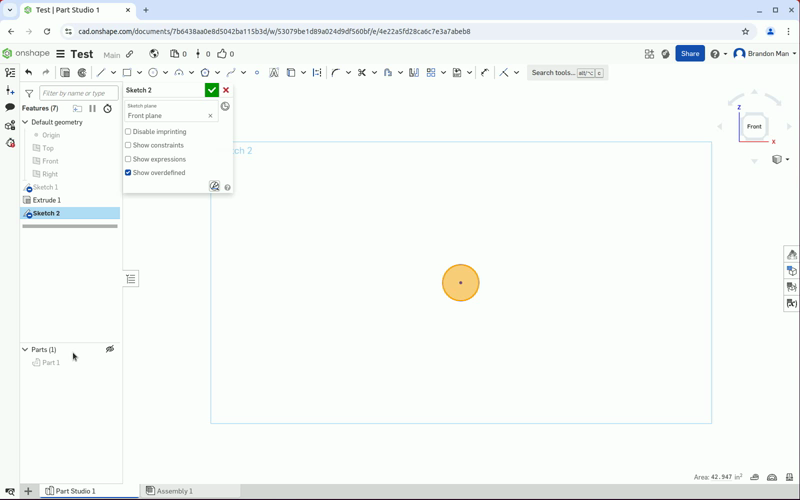
key(shift+e)
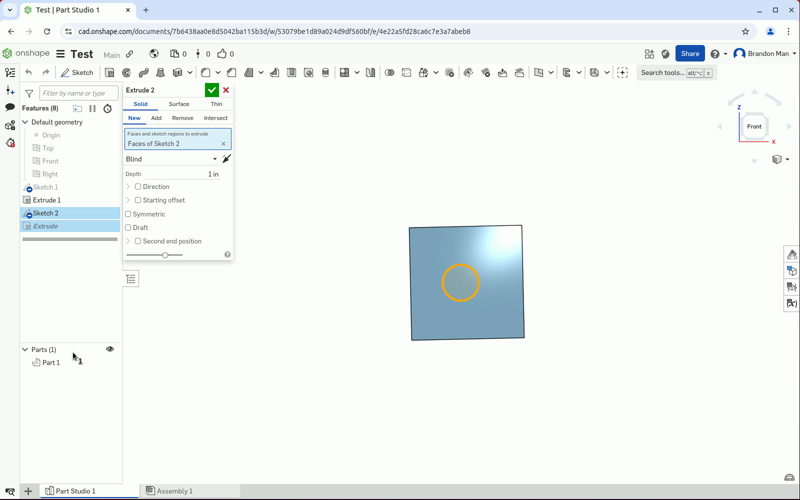
mouse_move(143, 106)
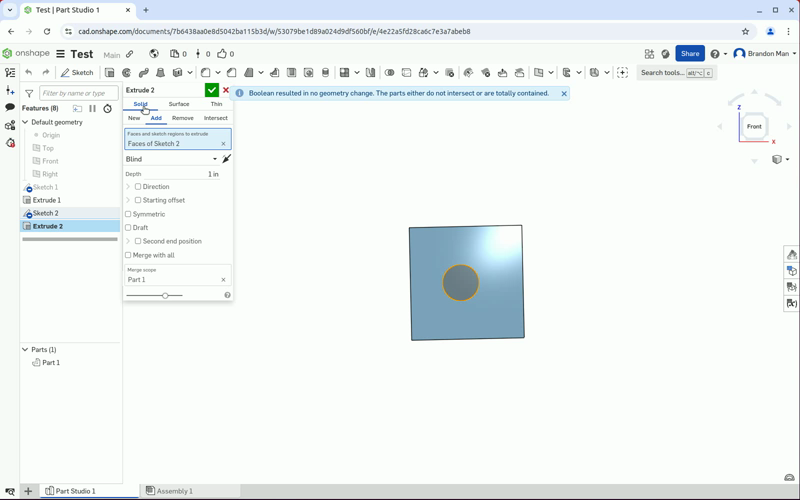
click(143, 106)
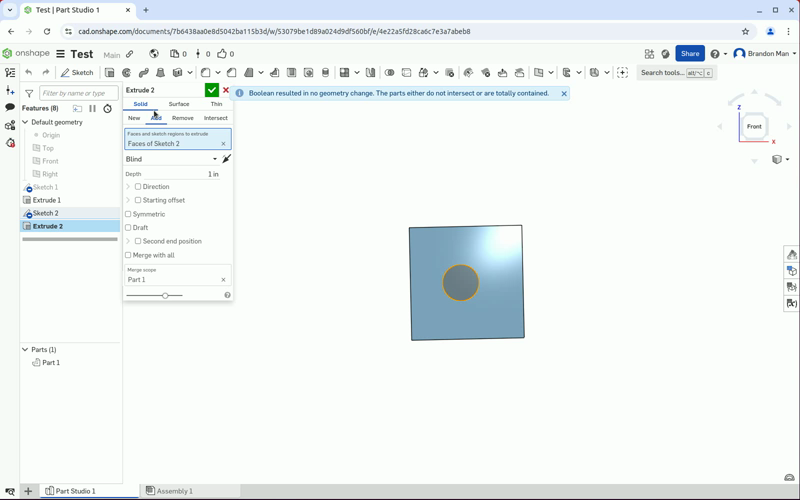
mouse_move(186, 120)
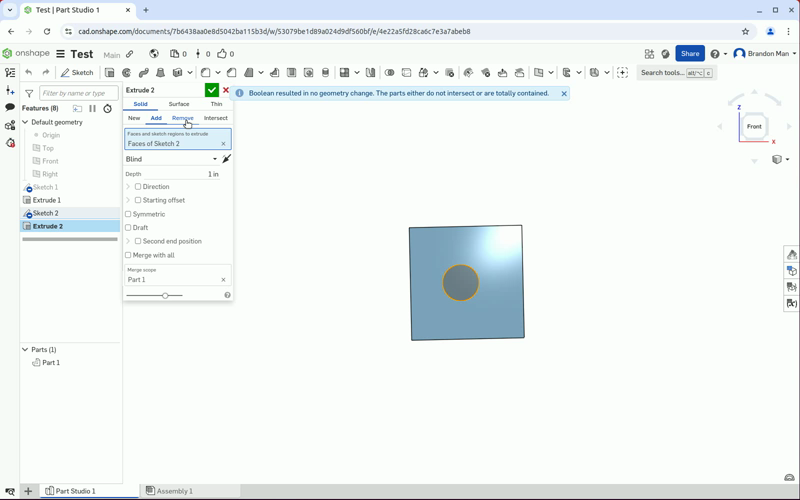
click(186, 120)
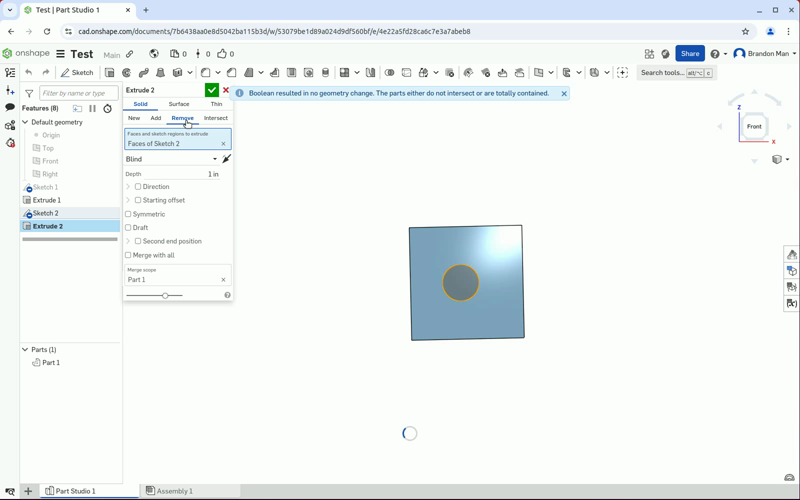
key(tab, 4)
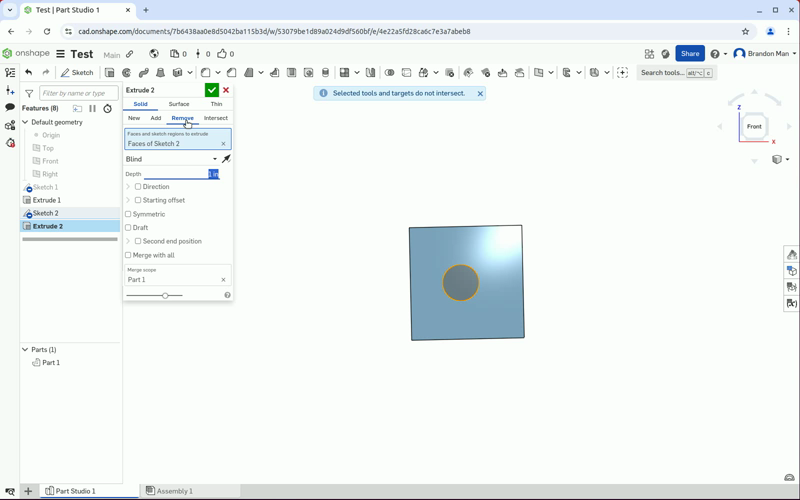
text(-25.756)
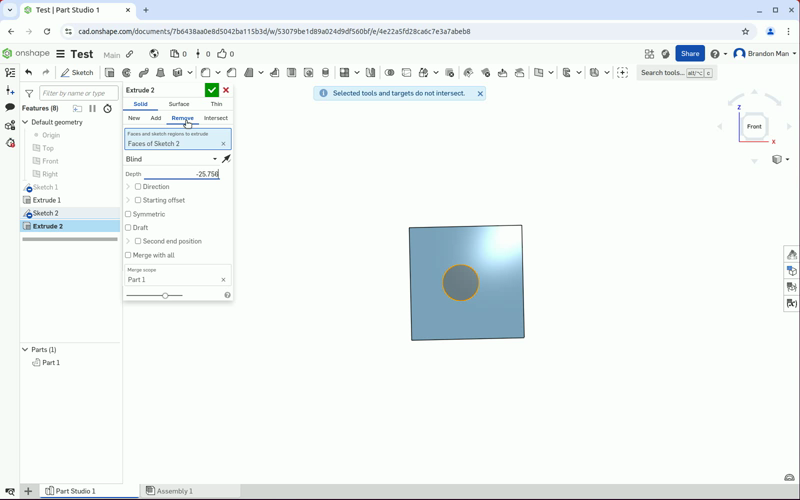
key(tab, 6)
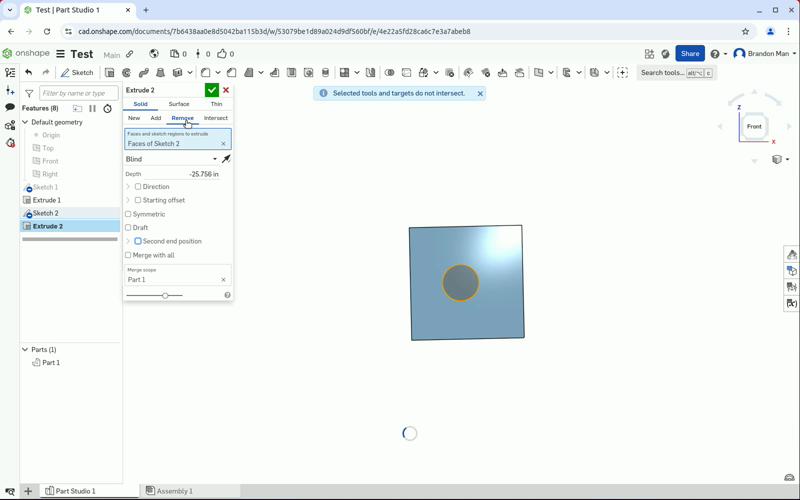
key(space)
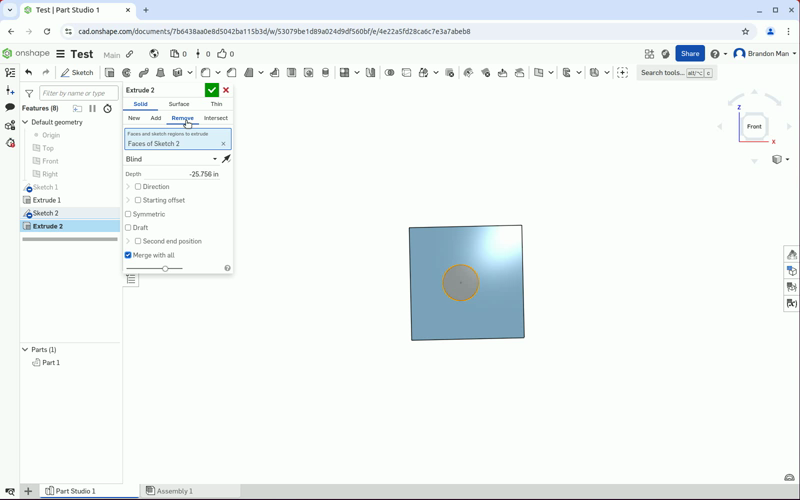
key(enter)
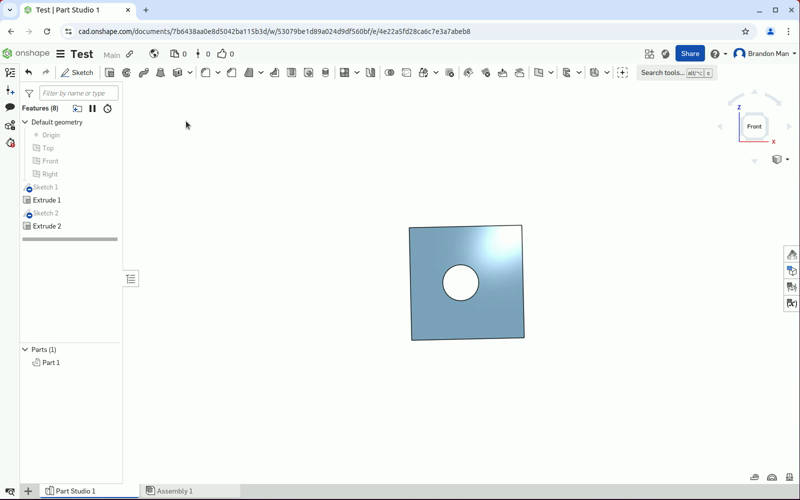
key(shift+h)
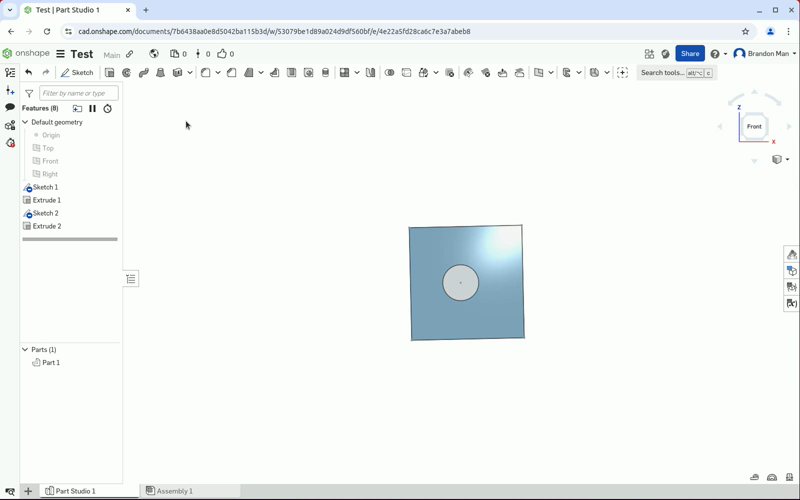
key(shift+h)
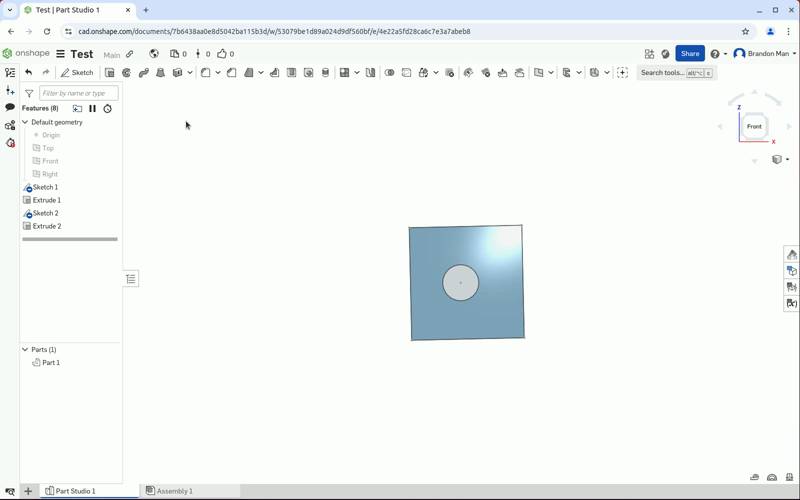
key(shift+7)
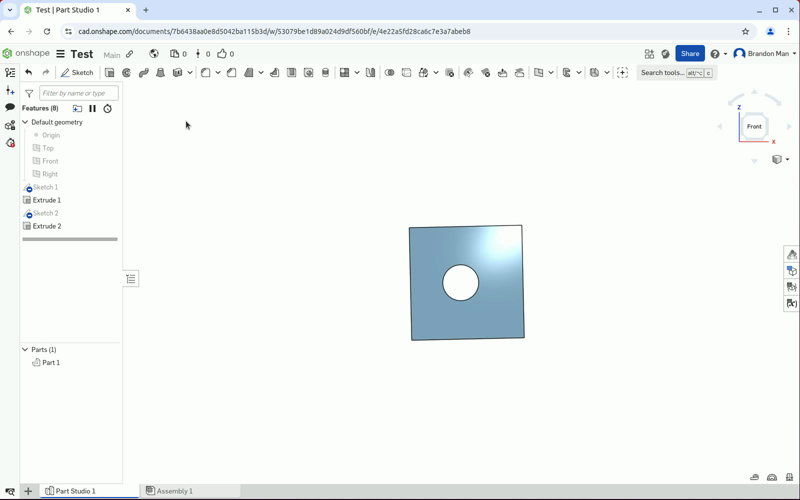
key(left, 2)
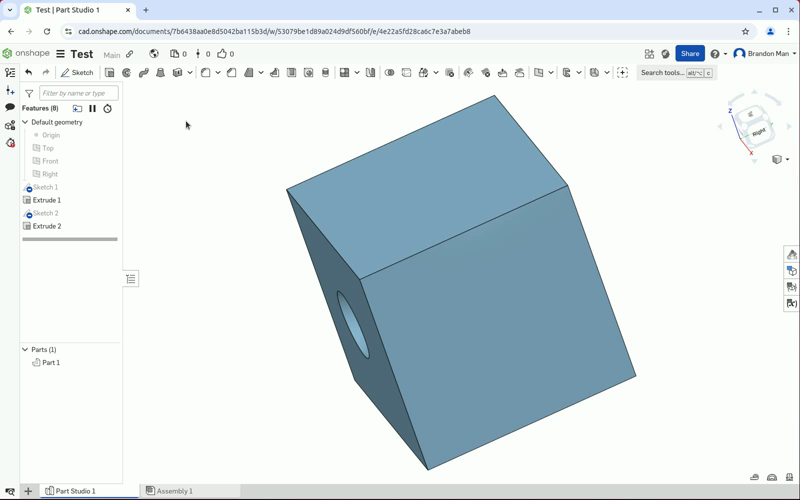
key(down, 2)
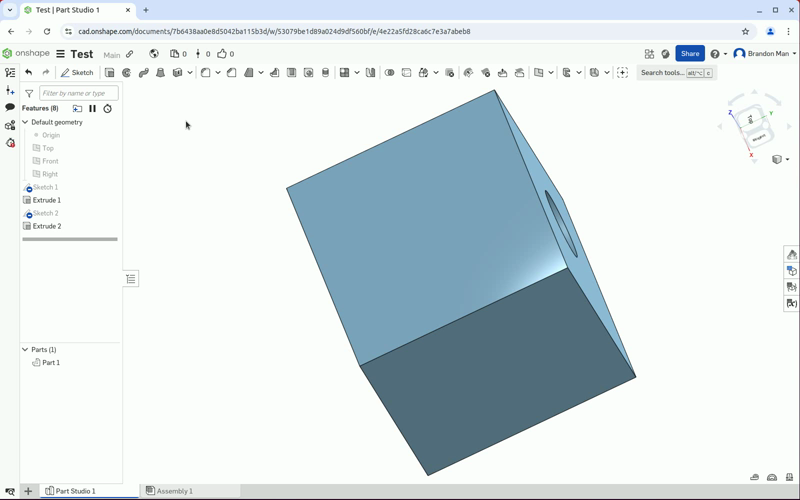
key(up, 2)
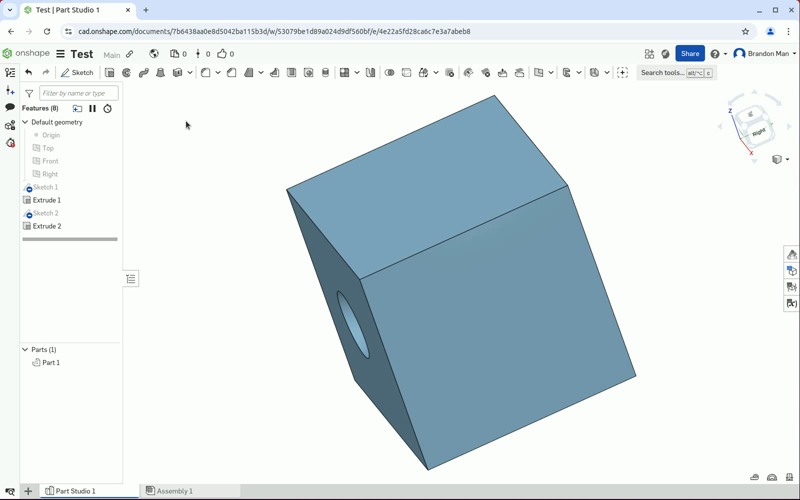
key(right, 2)
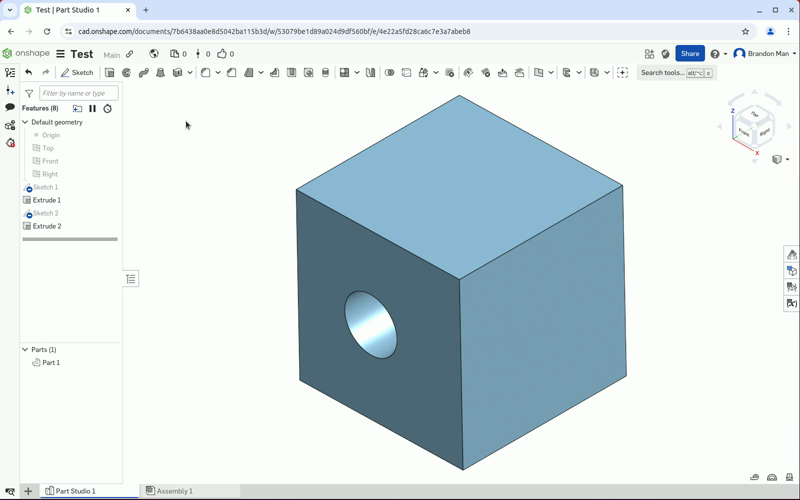
mouse_move(73, 189)
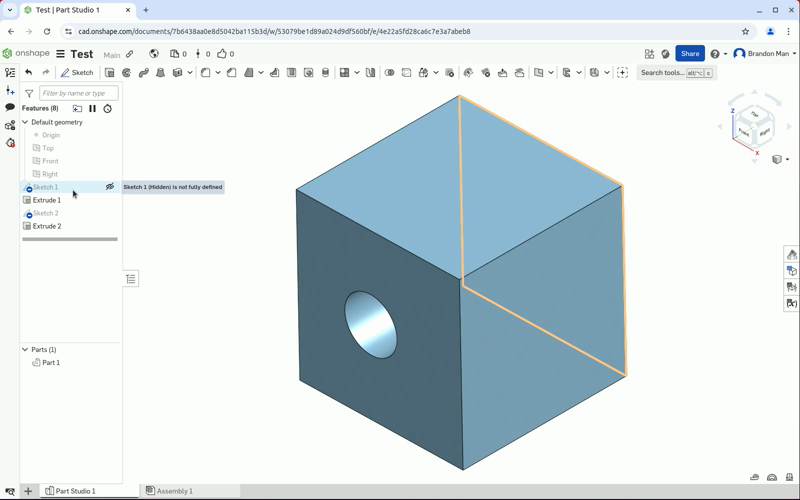
click(73, 189)